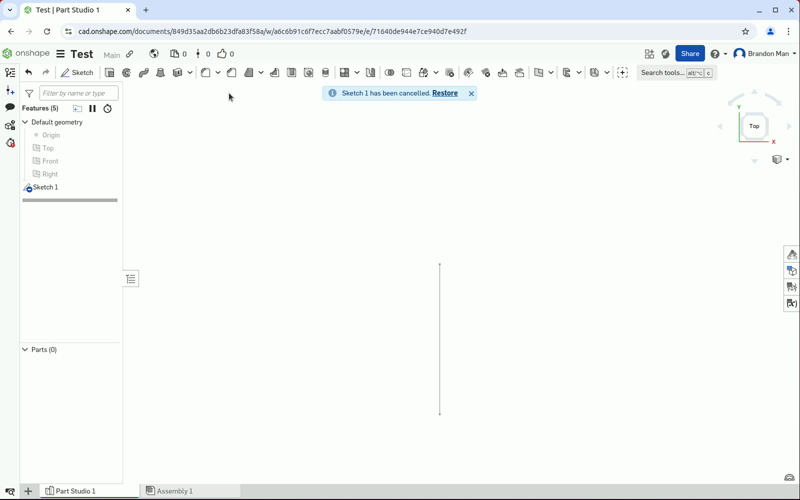
key(shift+h)
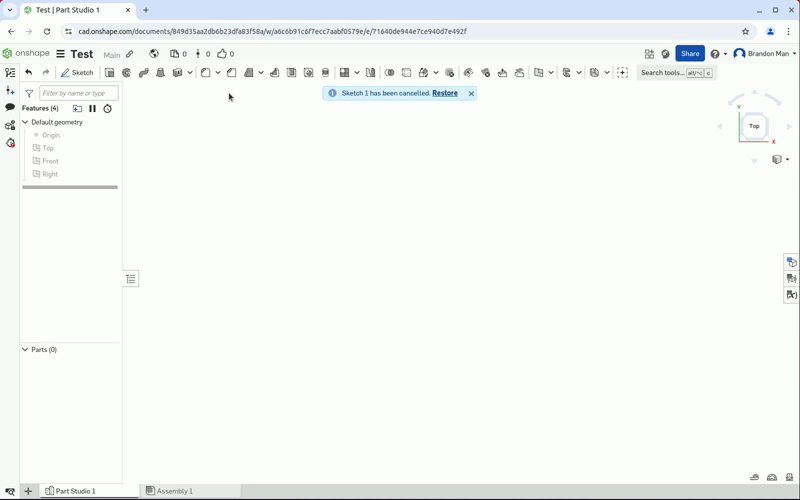
mouse_move(73, 352)
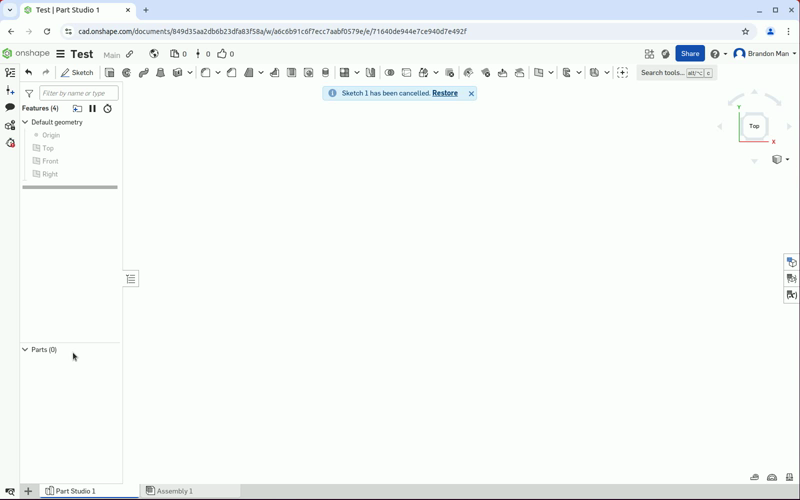
key(y)
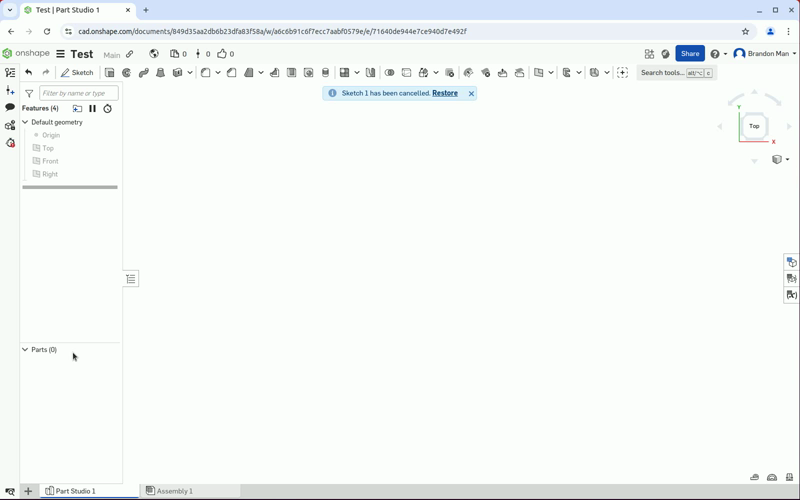
key(shift+p)
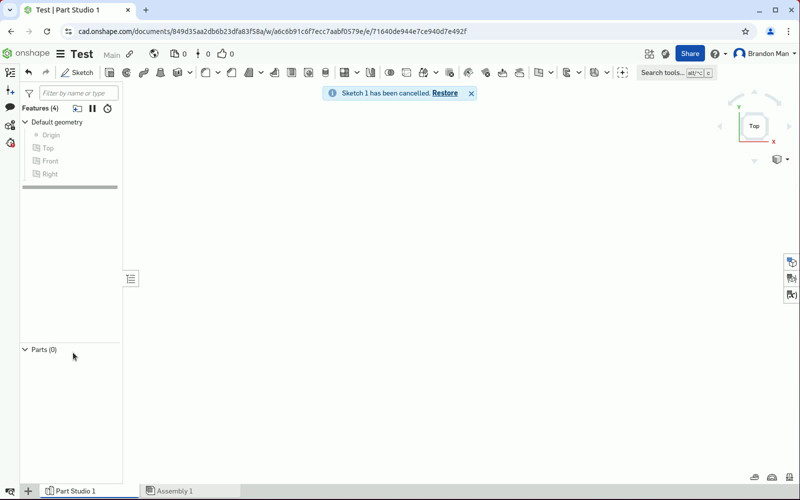
key(space)
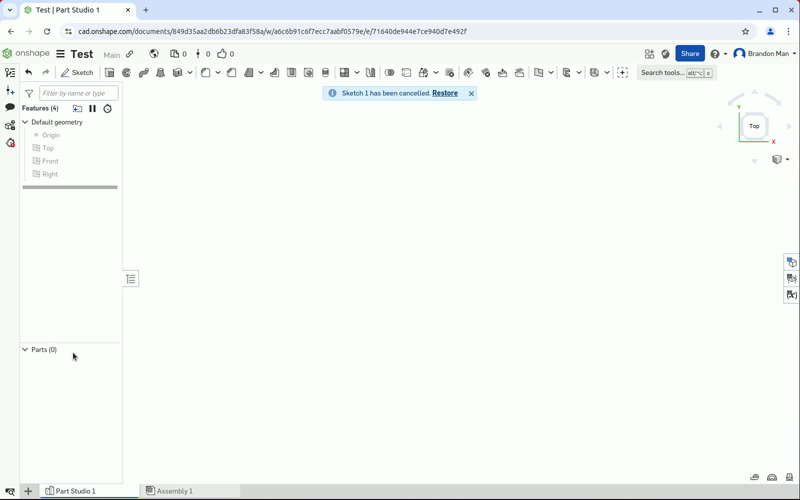
key_down(shift)
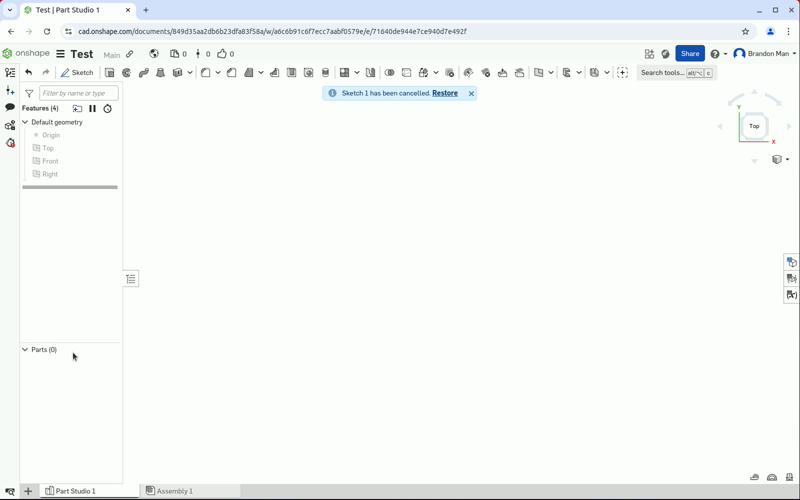
key(up)
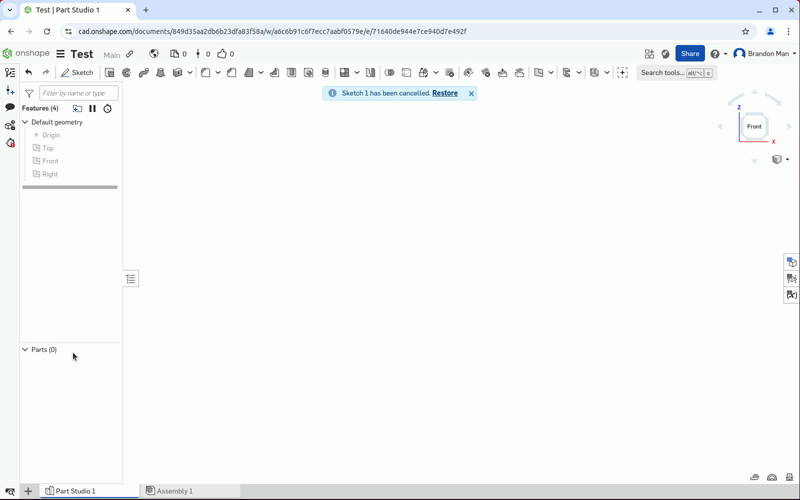
key_up(shift)
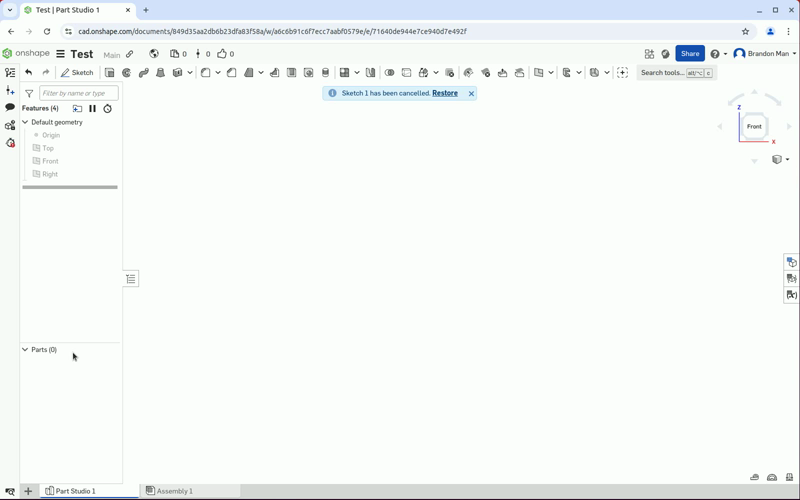
mouse_move(73, 352)
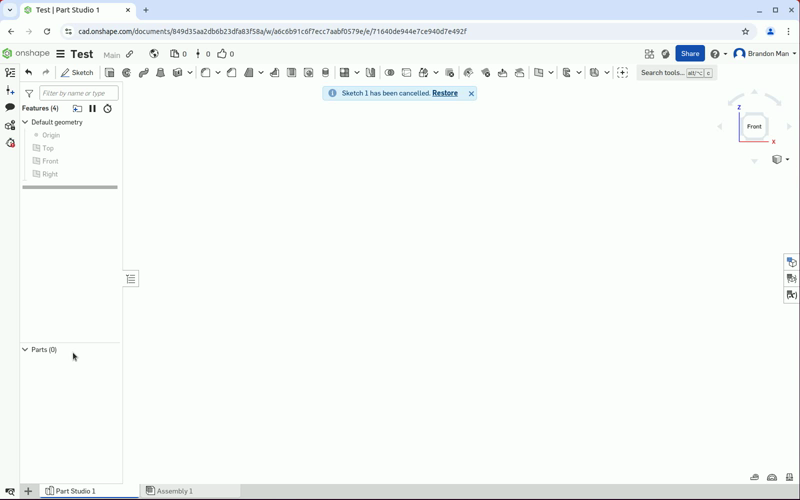
key(shift+y)
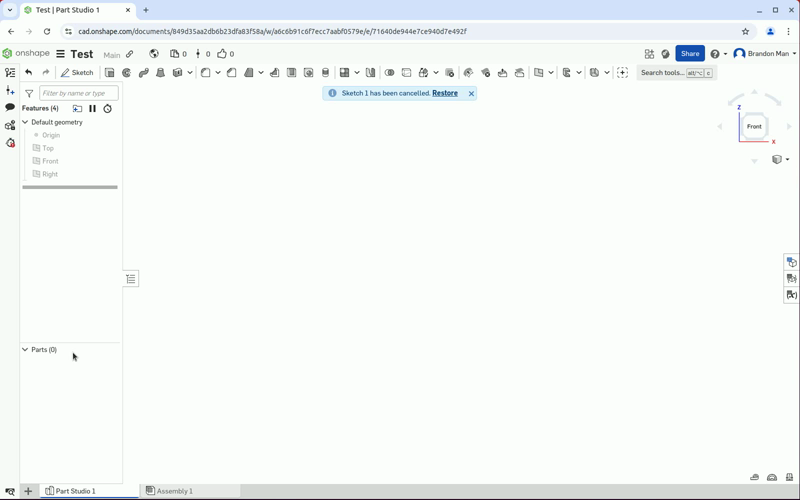
key(shift+s)
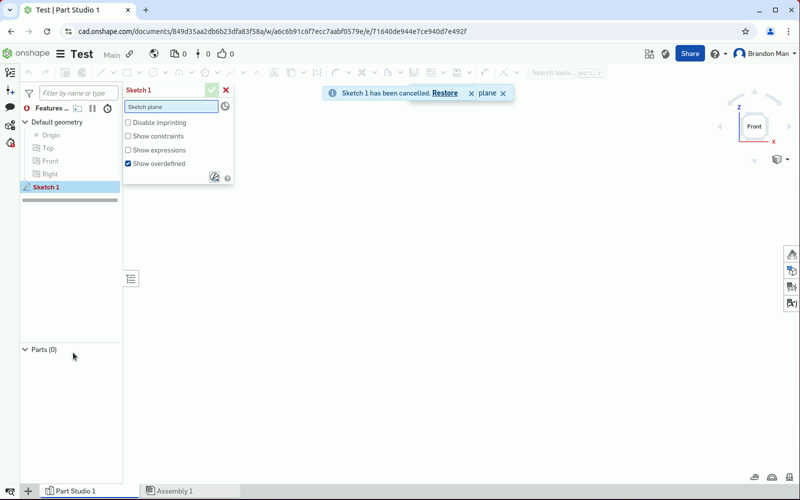
mouse_move(73, 163)
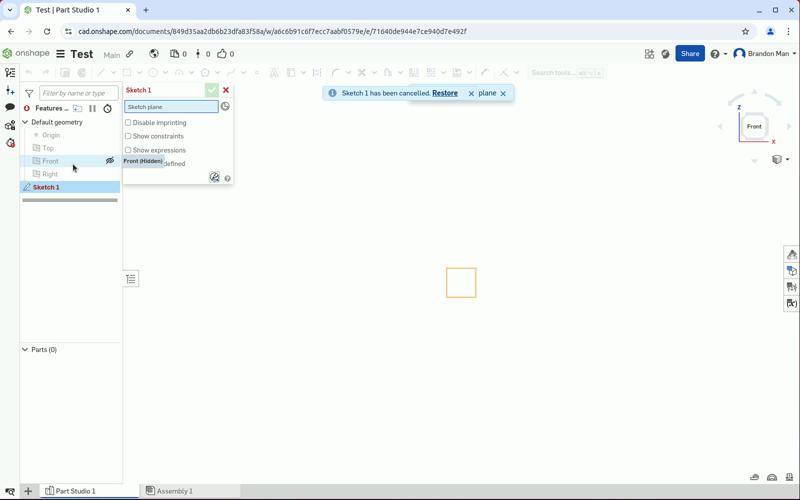
click(73, 163)
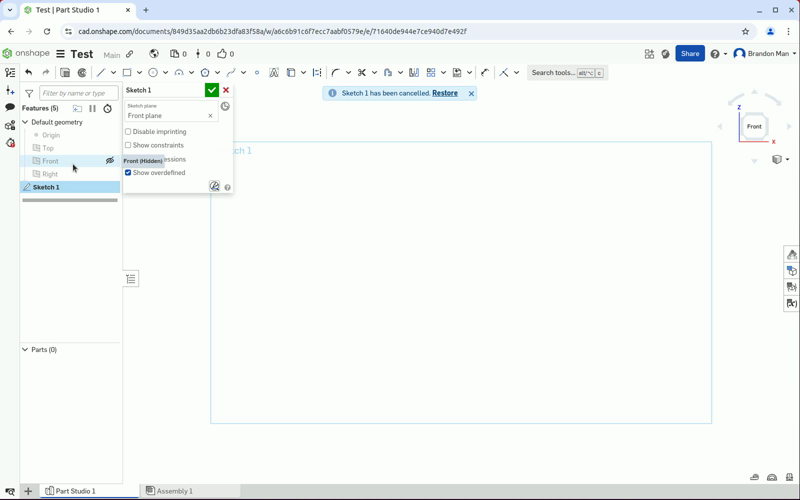
mouse_move(73, 352)
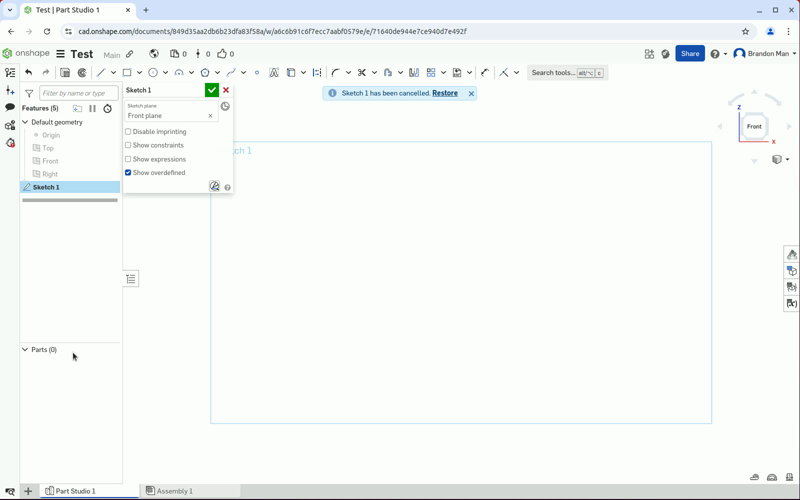
key(y)
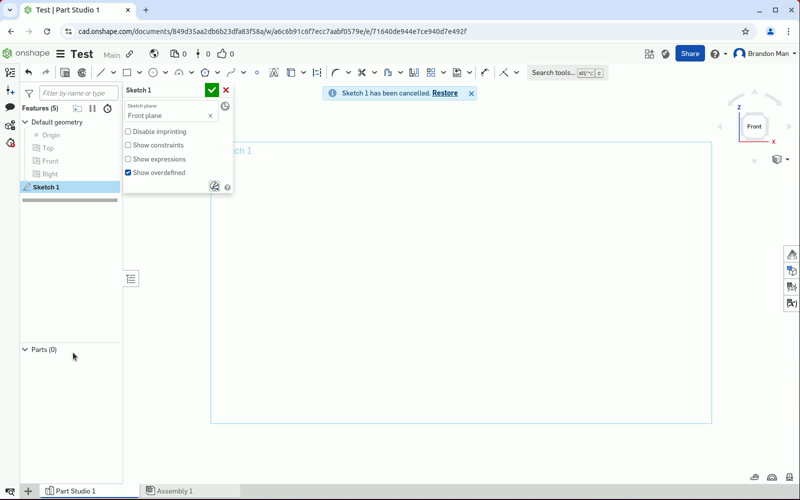
key(l)
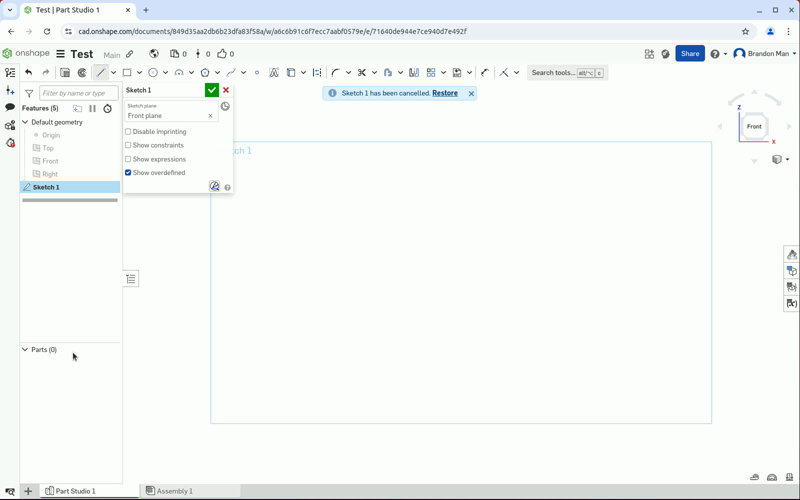
key_down(shift)
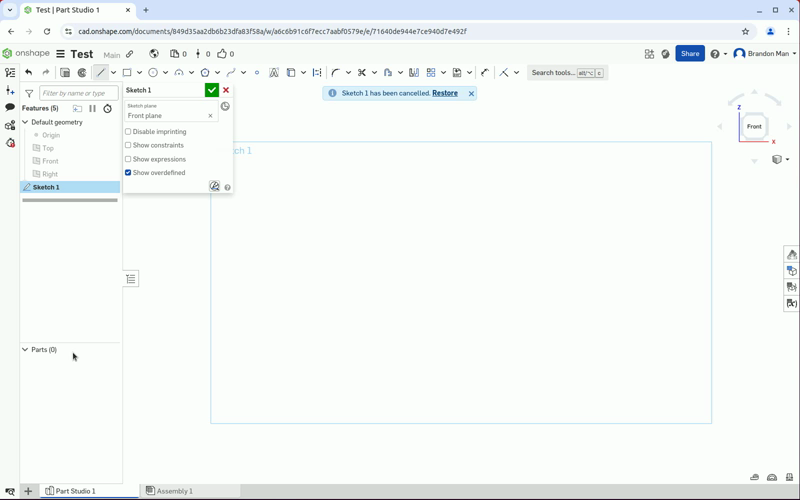
mouse_move(452, 282)
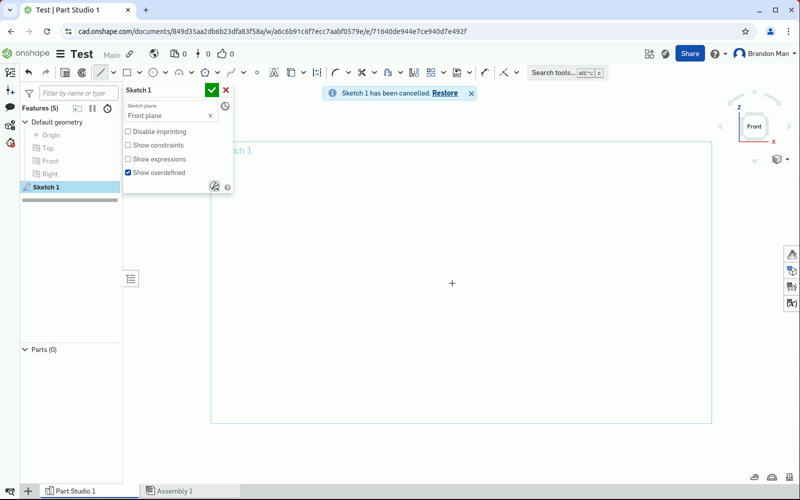
click(452, 282)
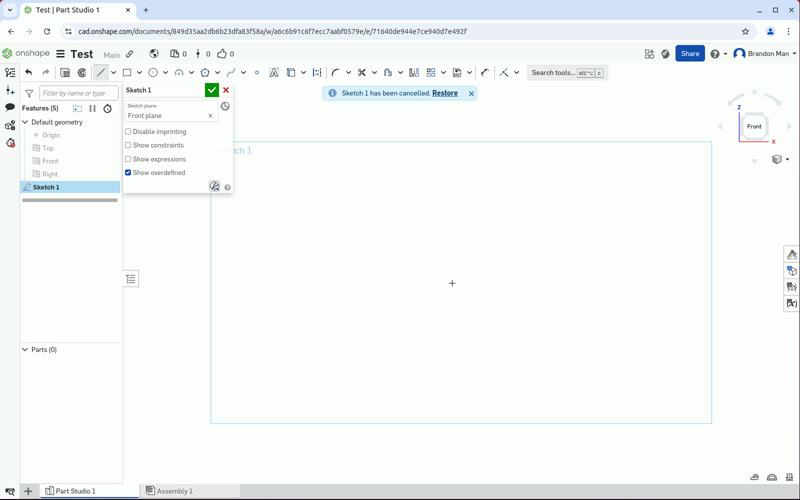
key_up(shift)
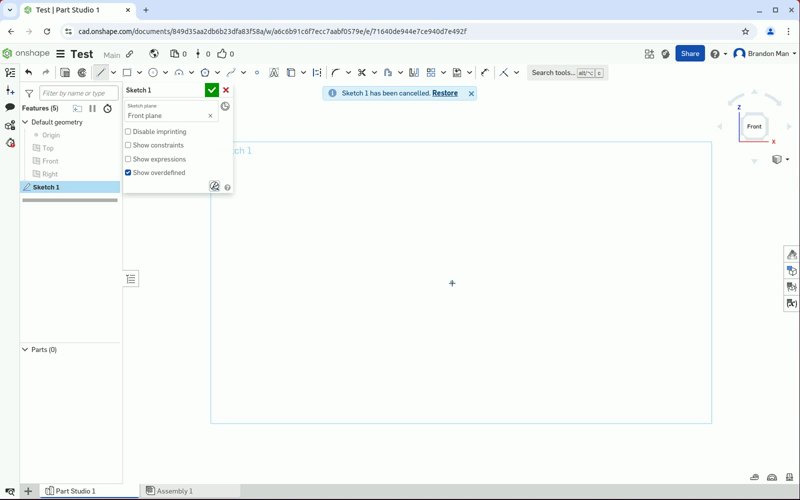
key_down(shift)
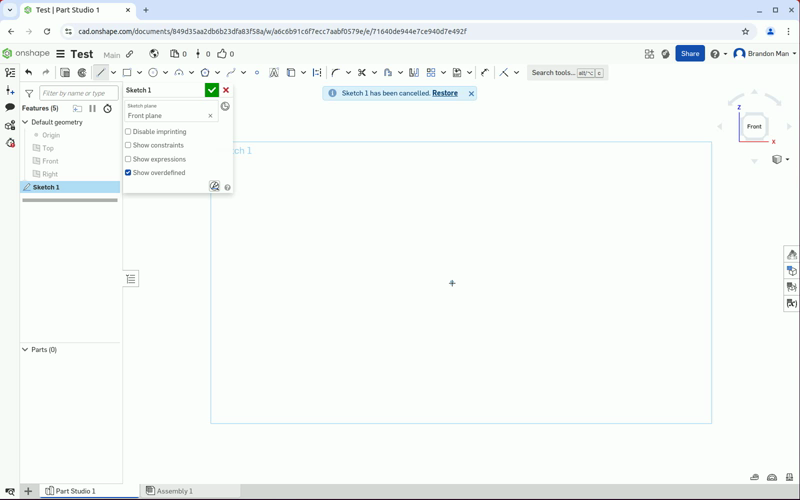
mouse_move(482, 282)
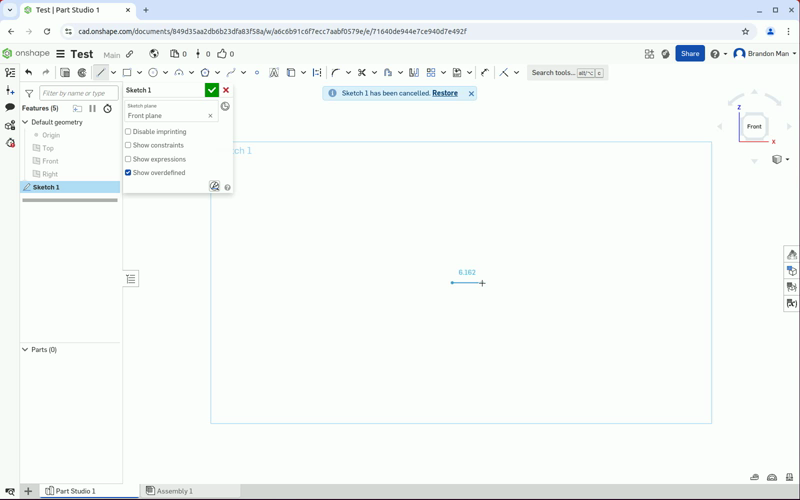
mouse_move(461, 282)
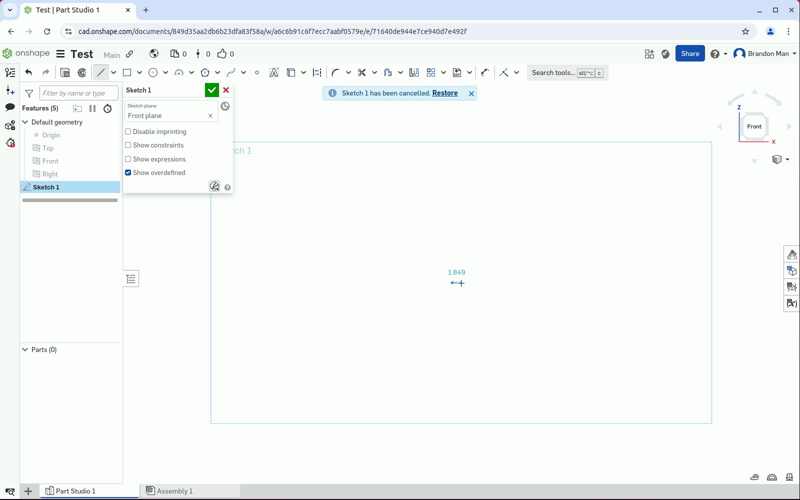
click(461, 282)
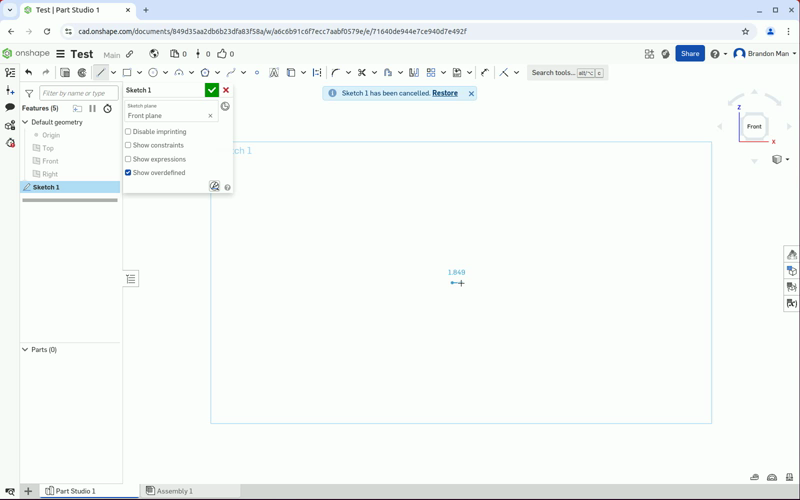
key_up(shift)
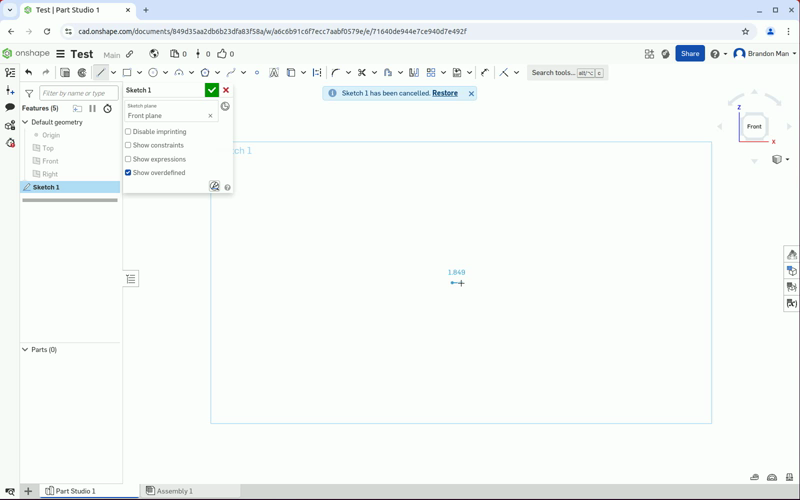
key_down(shift)
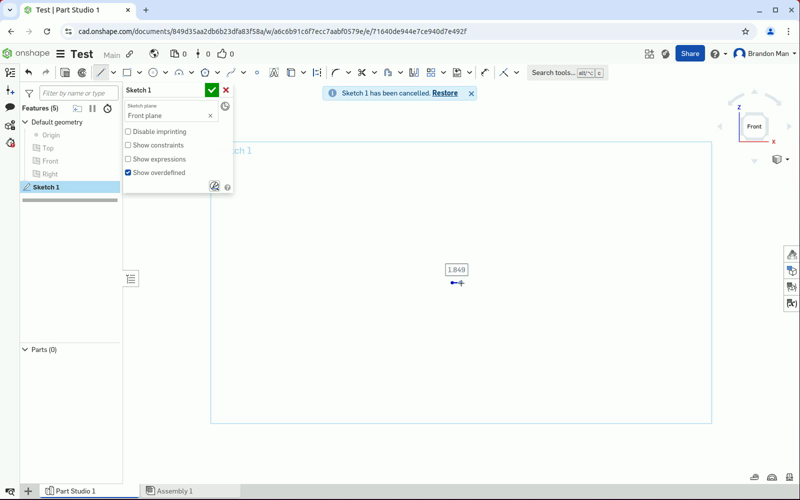
mouse_move(491, 282)
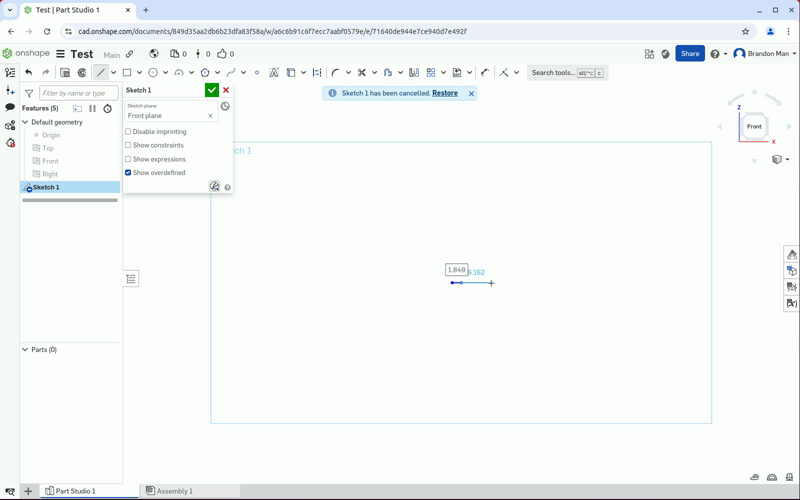
mouse_move(503, 282)
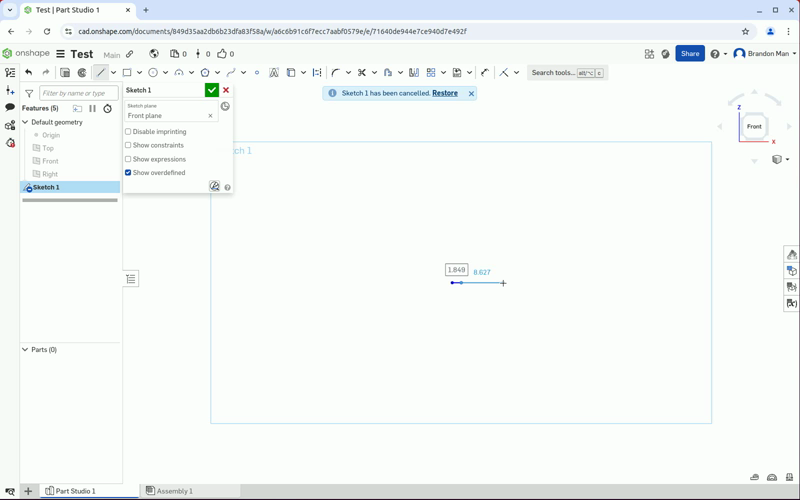
click(503, 282)
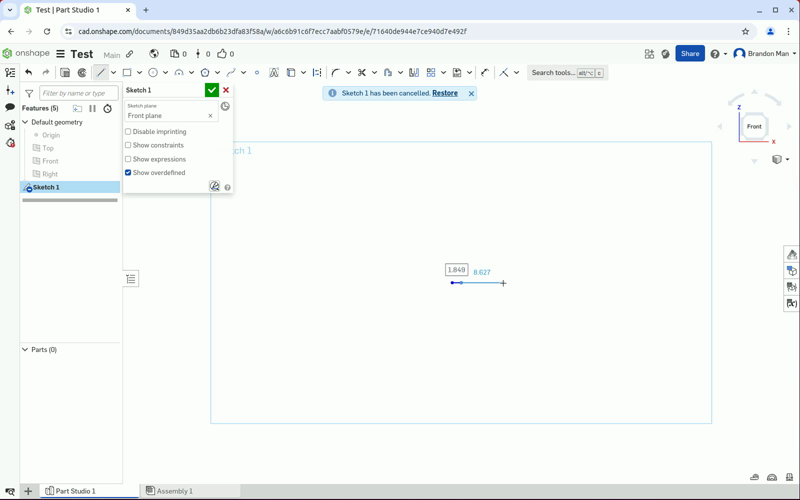
key_up(shift)
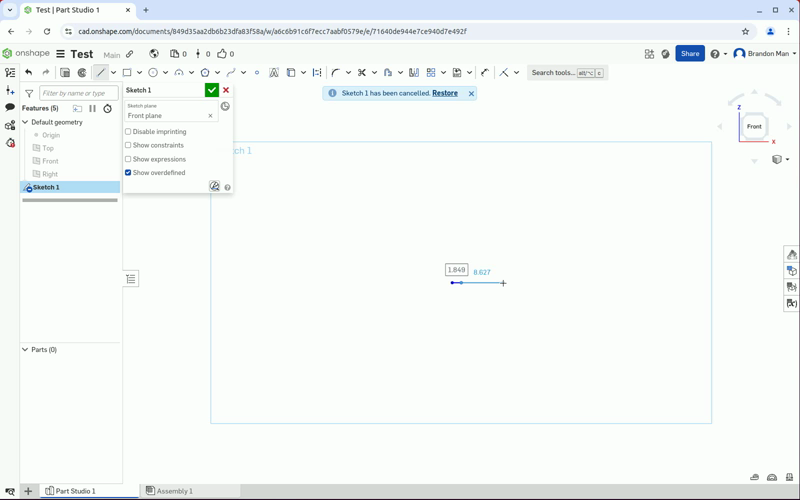
key_down(shift)
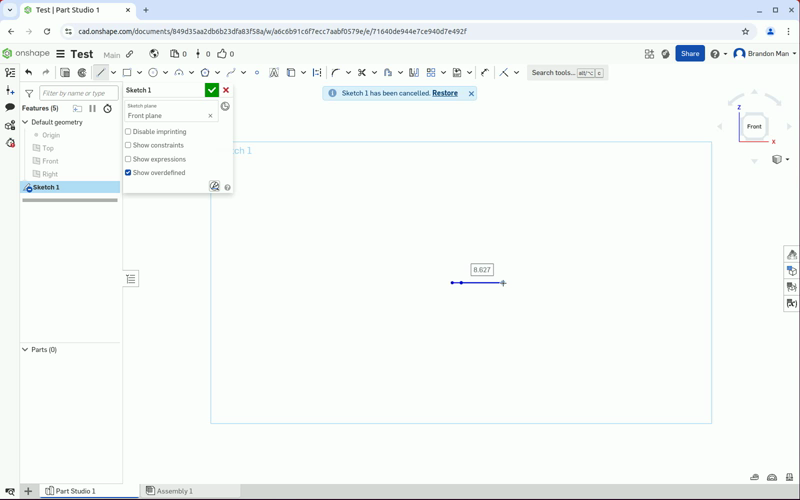
mouse_move(533, 282)
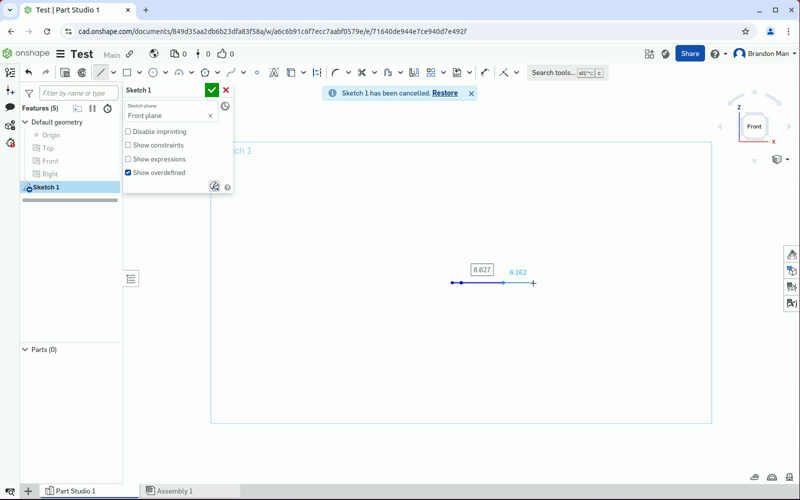
mouse_move(511, 282)
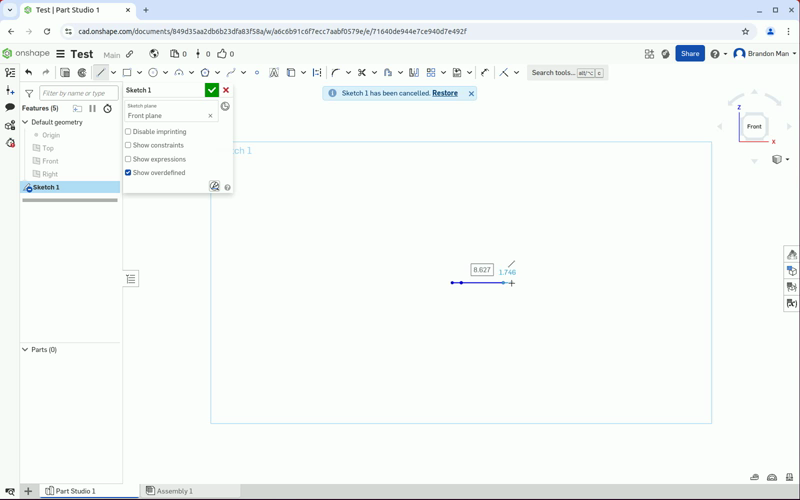
click(511, 282)
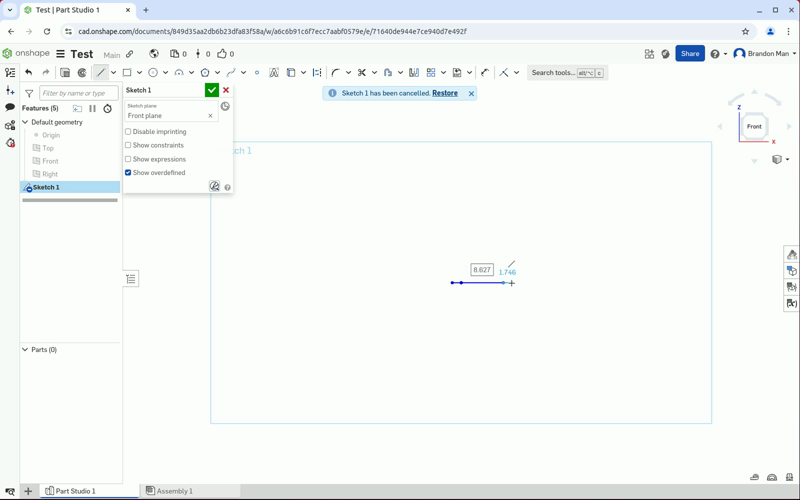
key_up(shift)
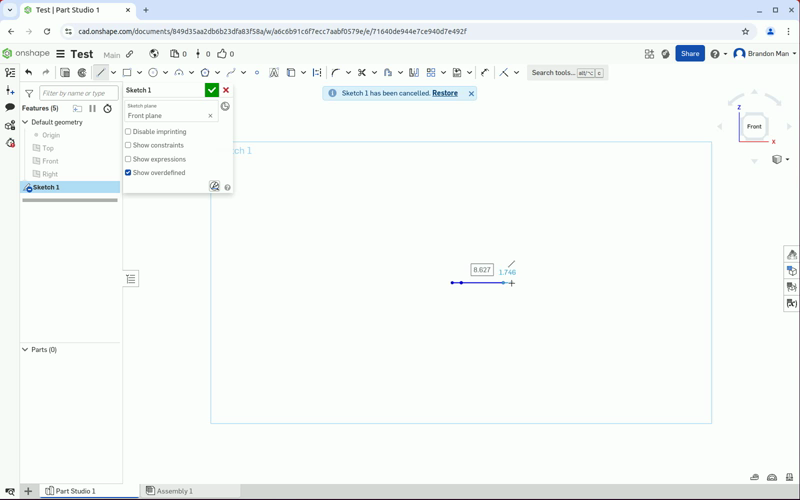
key(esc)
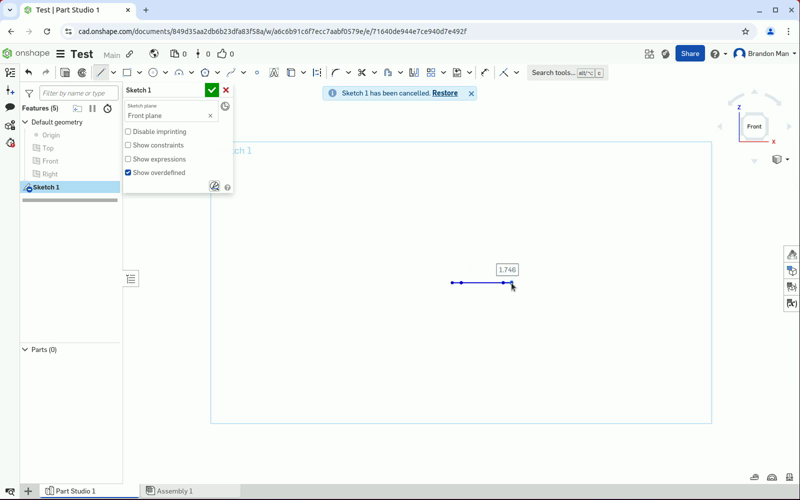
key(a)
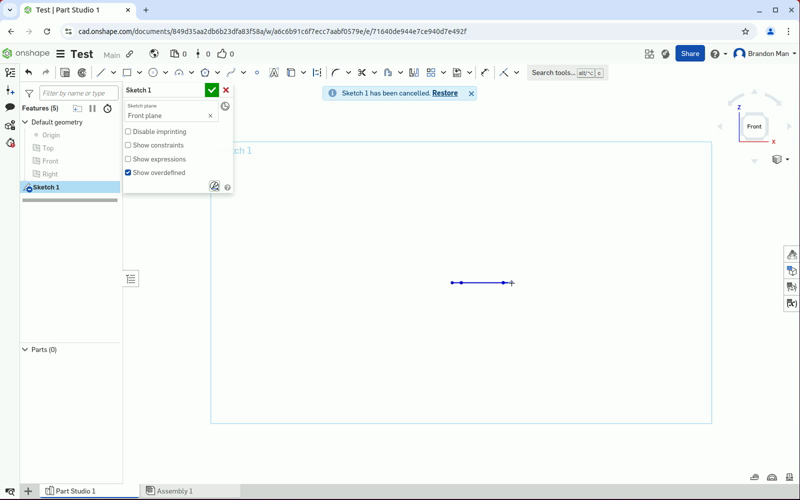
mouse_move(511, 282)
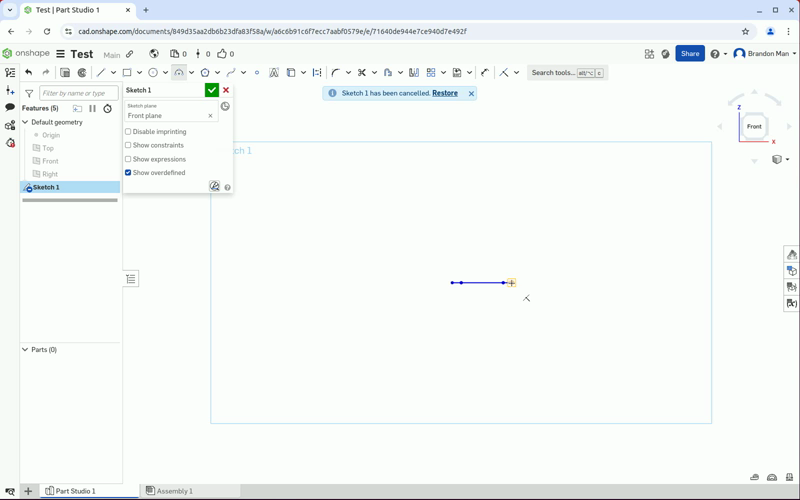
click(511, 282)
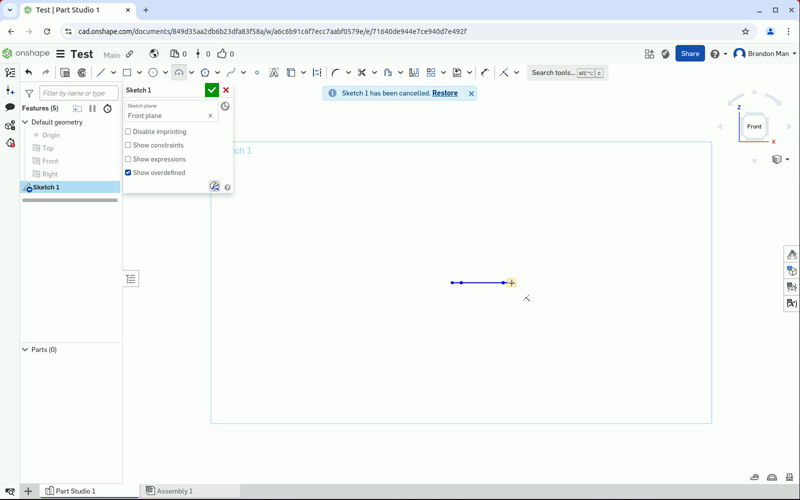
mouse_move(452, 282)
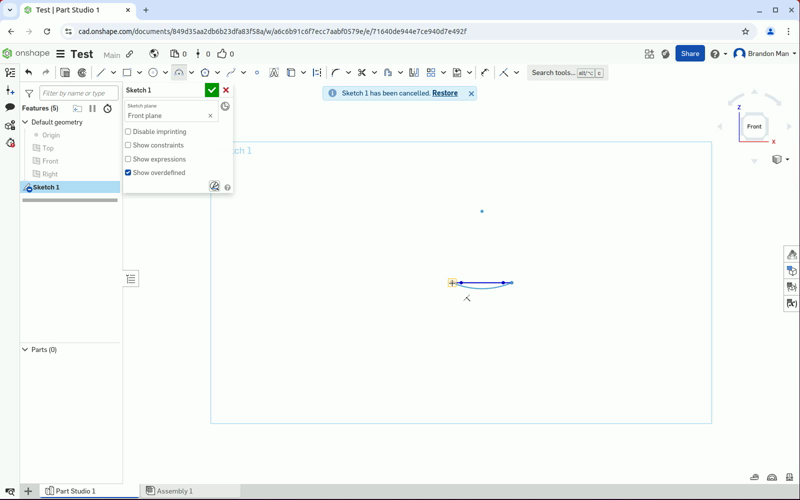
click(452, 282)
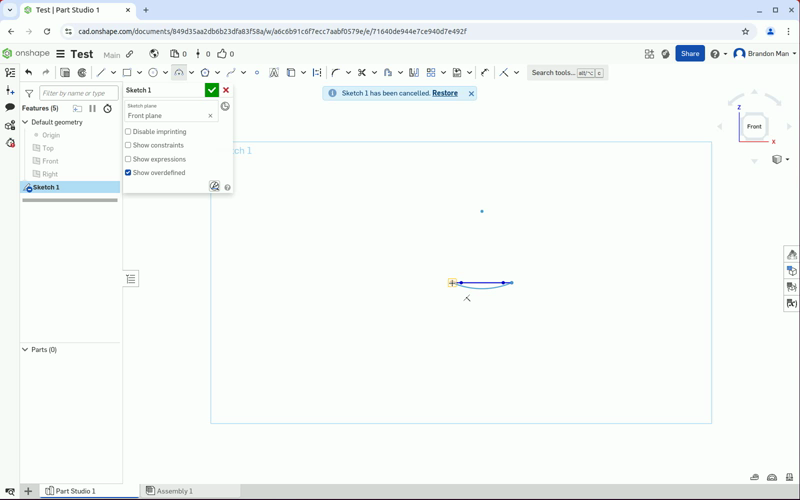
key_down(shift)
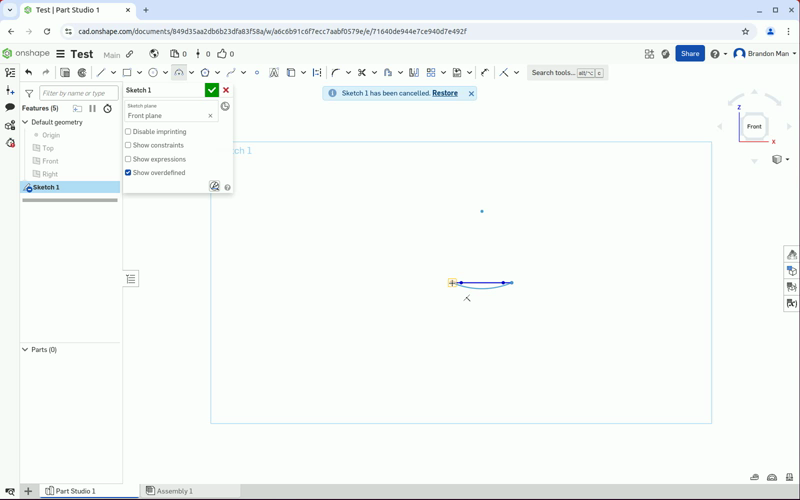
mouse_move(482, 253)
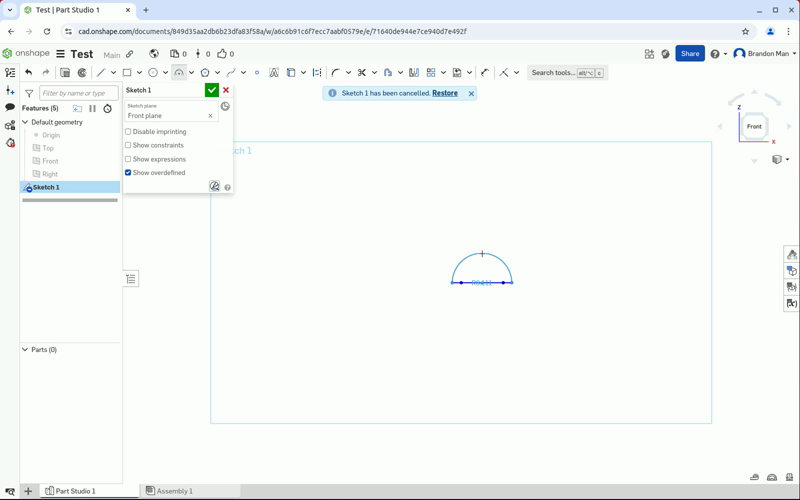
click(482, 253)
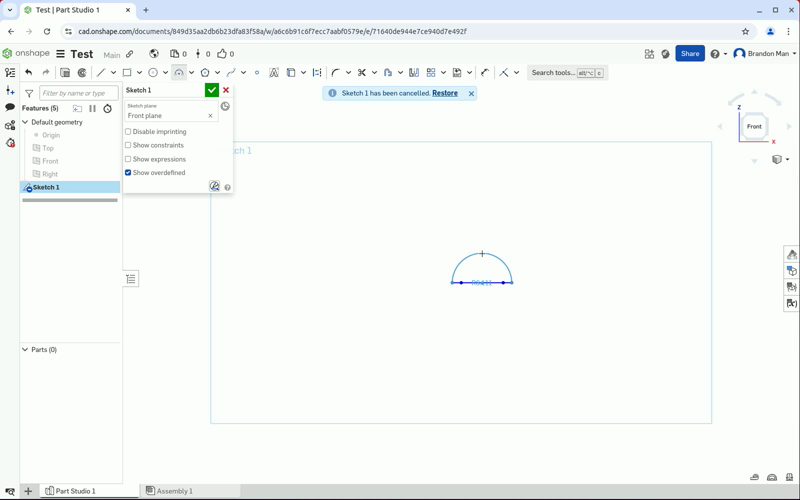
key_up(shift)
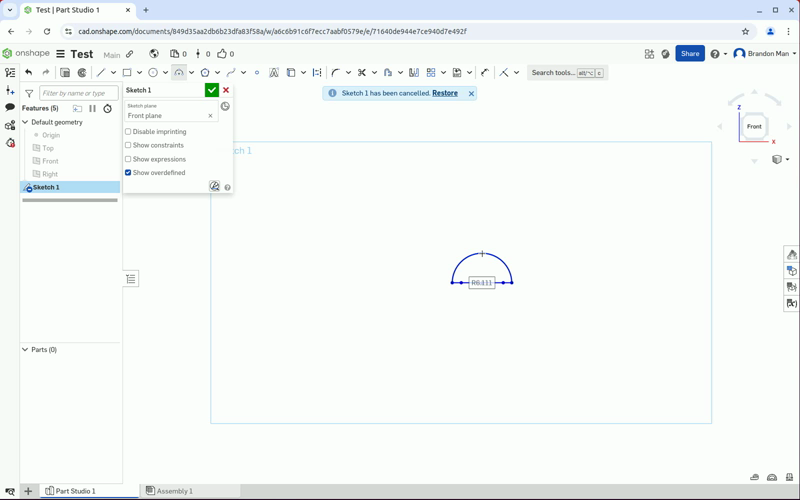
key(esc)
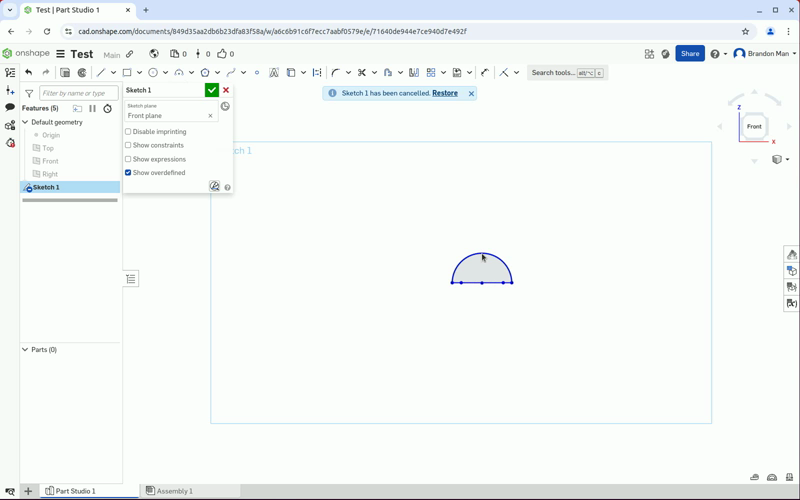
mouse_move(504, 269)
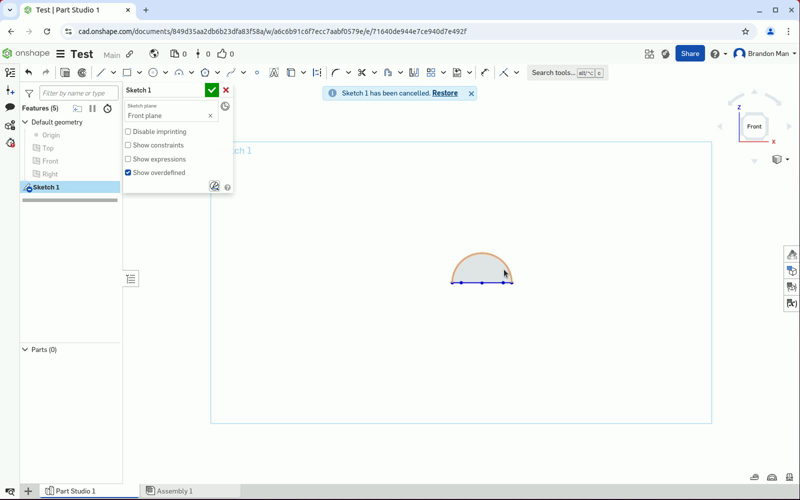
scroll(6)
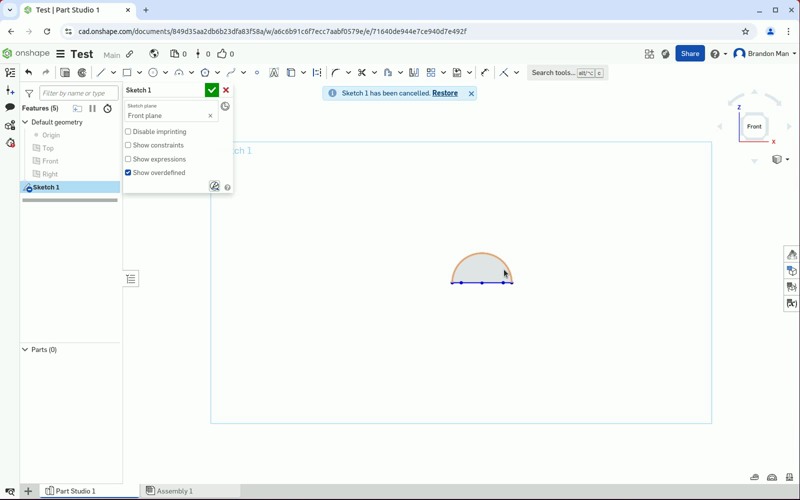
scroll(6)
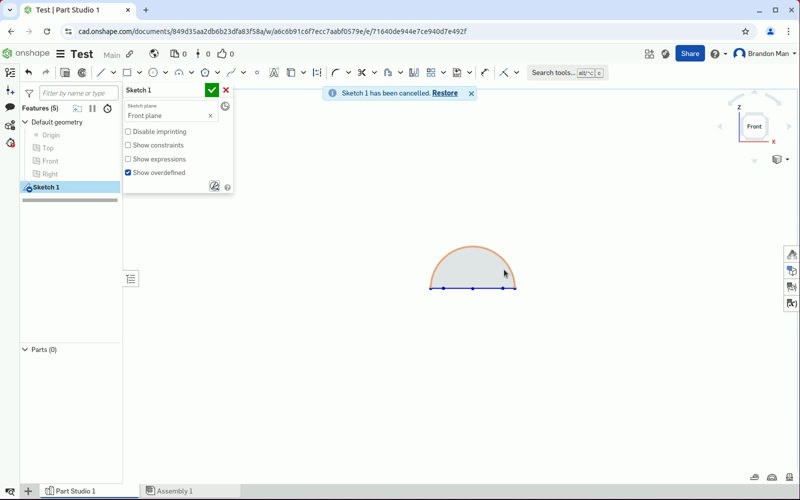
scroll(6)
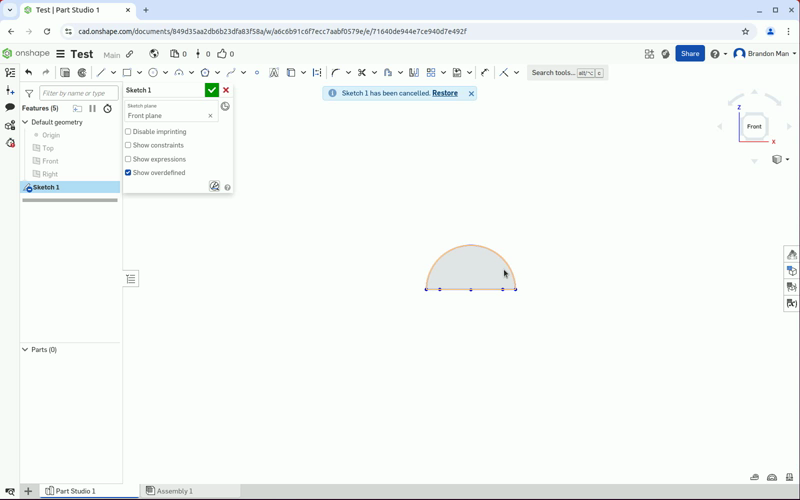
scroll(6)
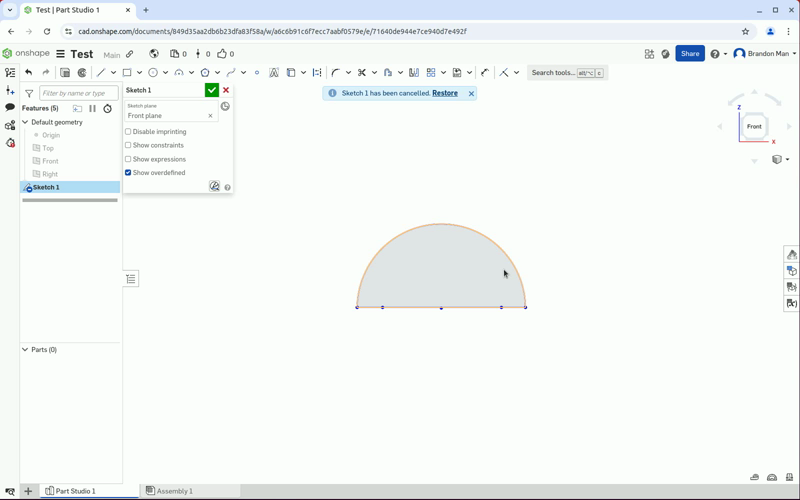
scroll(6)
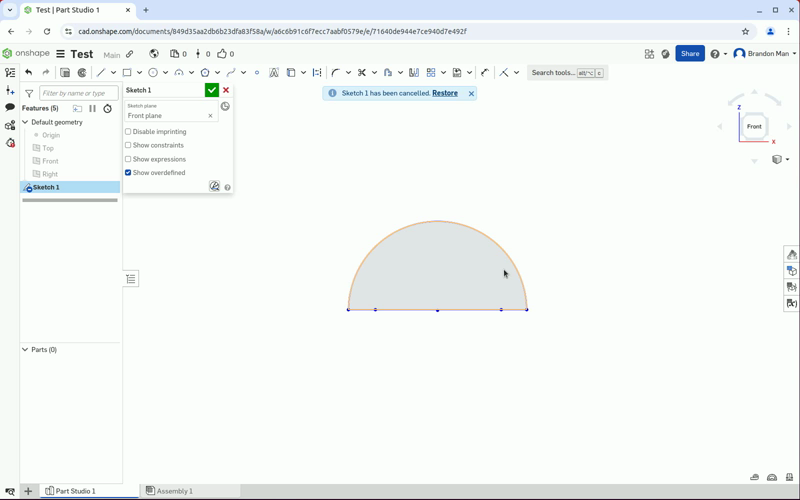
scroll(6)
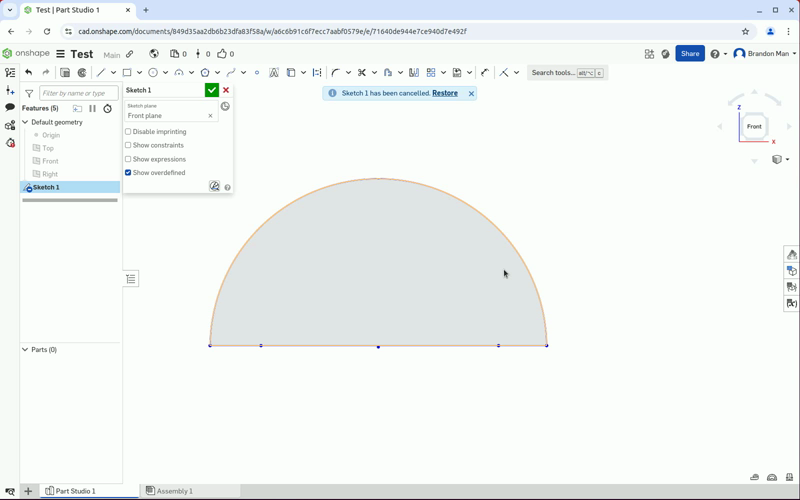
scroll(6)
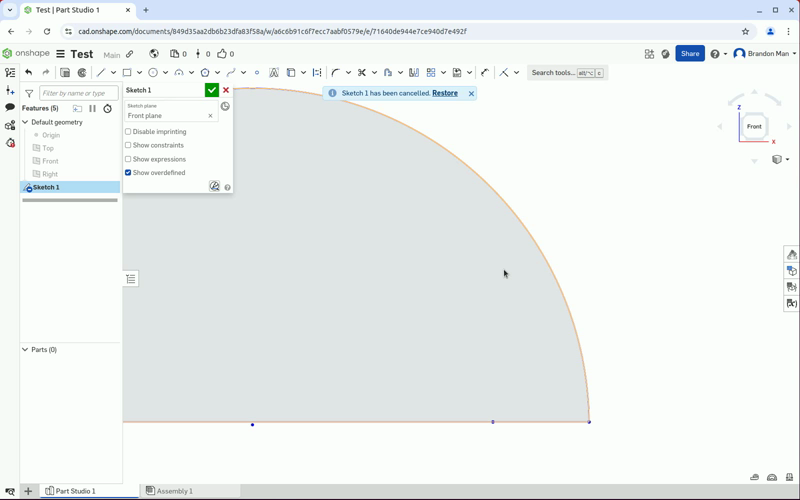
click(504, 269)
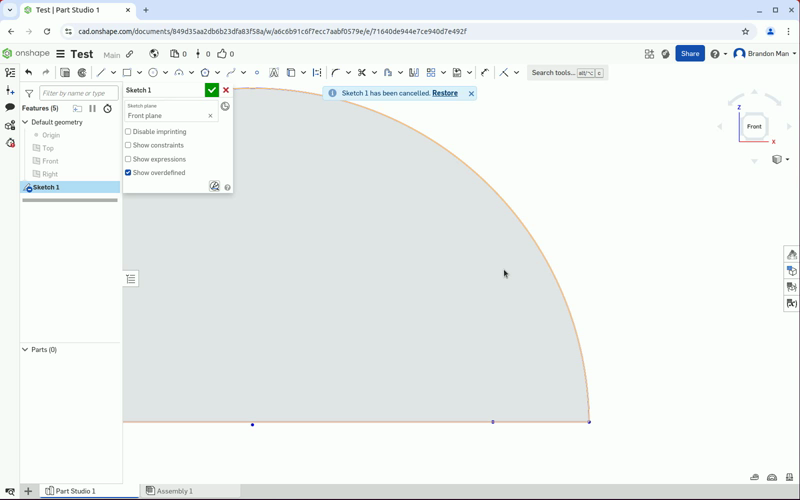
scroll(-6)
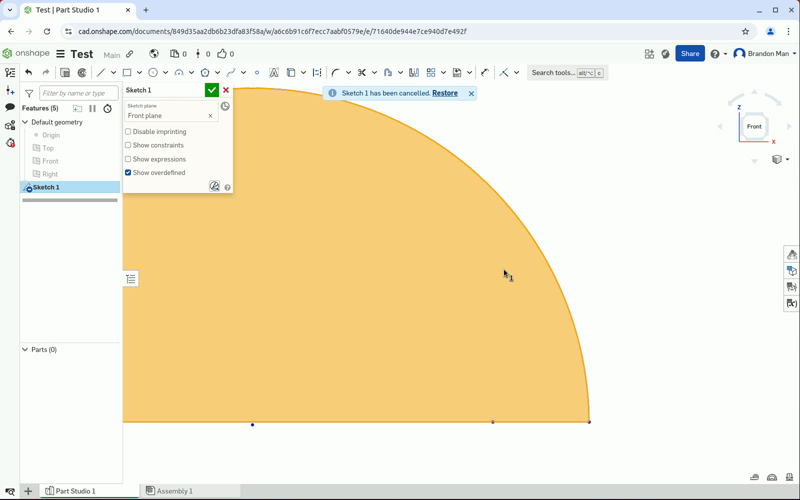
scroll(-6)
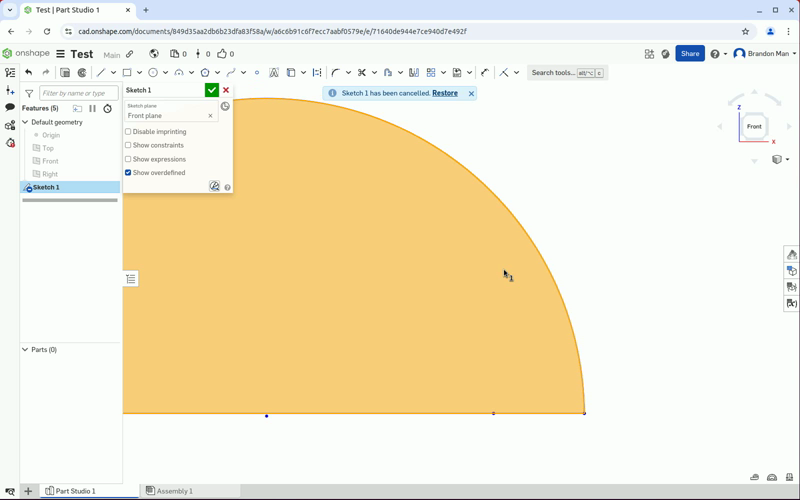
scroll(-6)
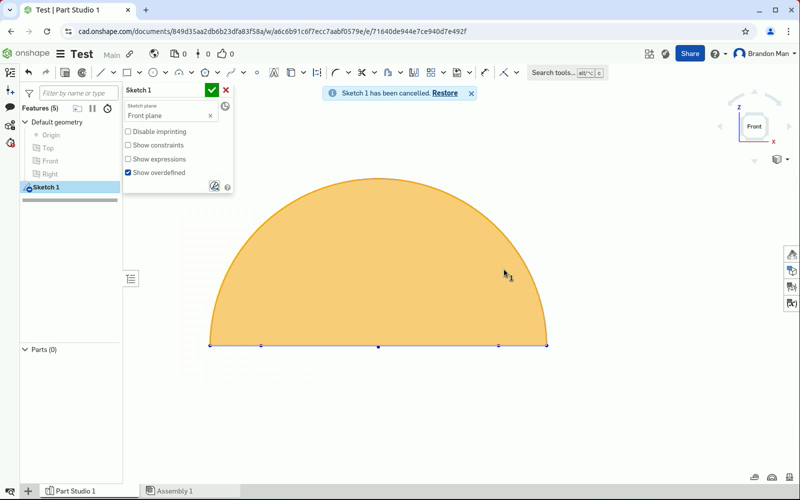
scroll(-6)
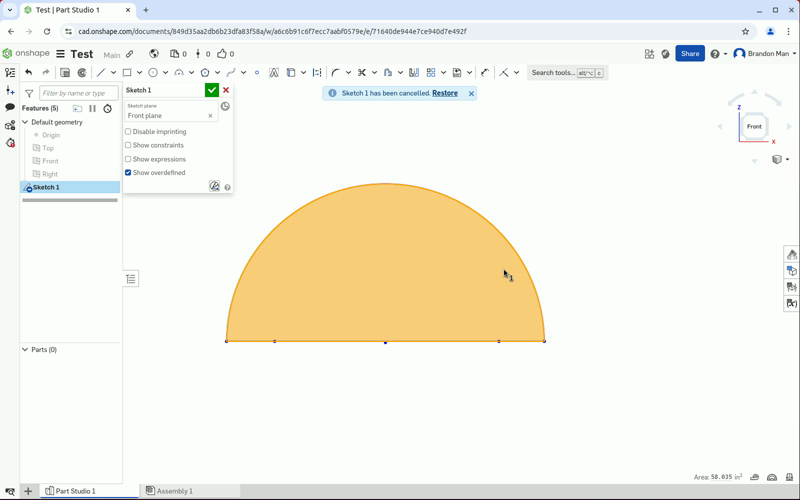
scroll(-6)
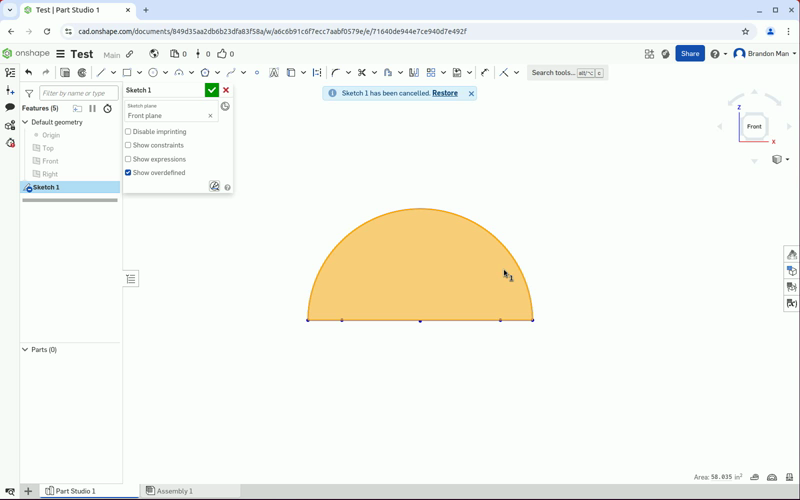
scroll(-6)
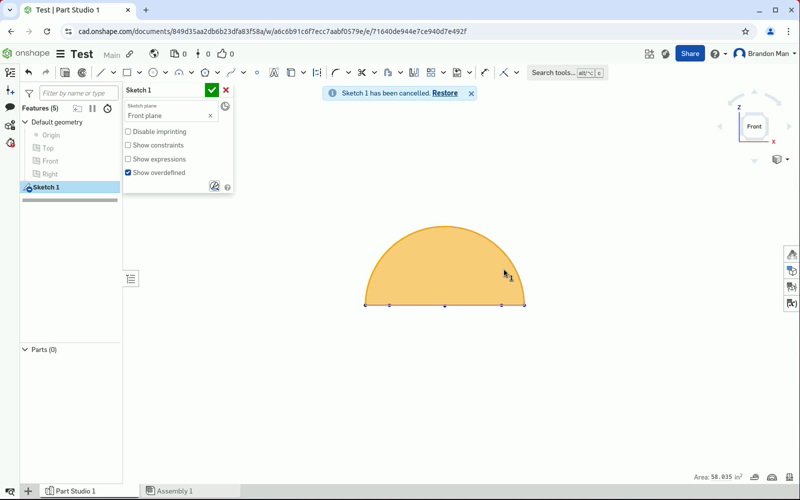
scroll(-6)
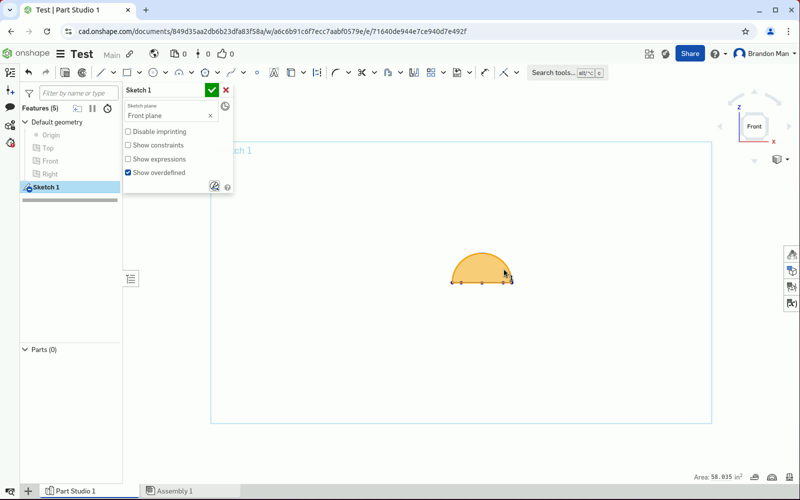
mouse_move(73, 352)
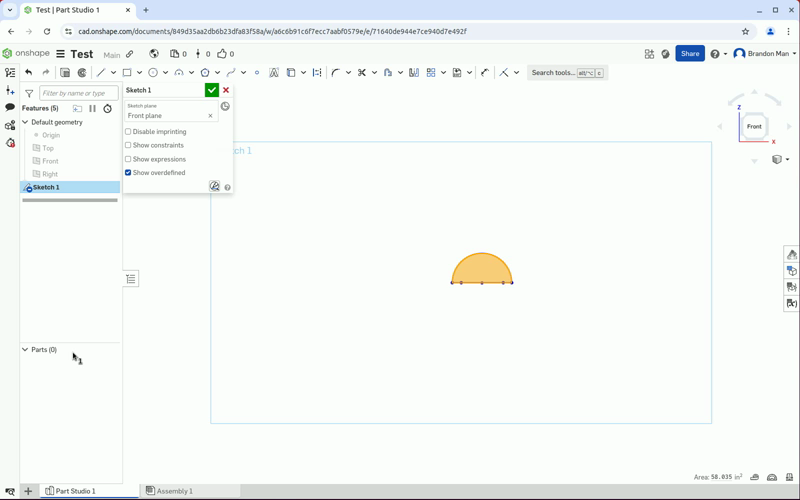
key(shift+y)
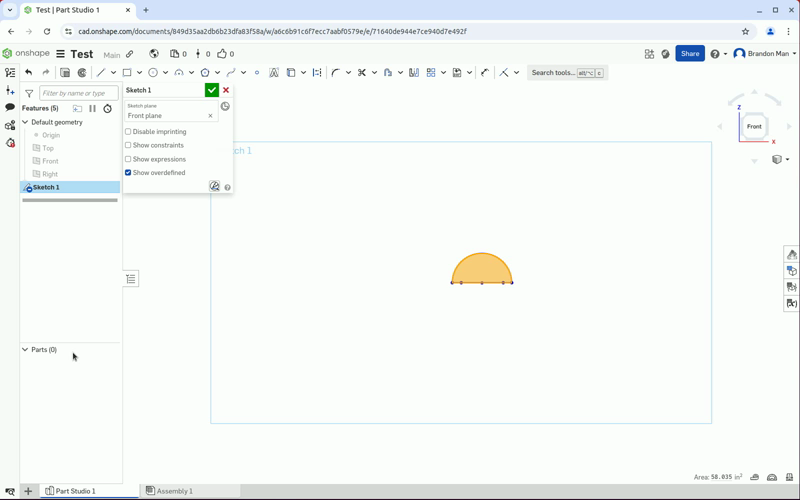
key(shift+e)
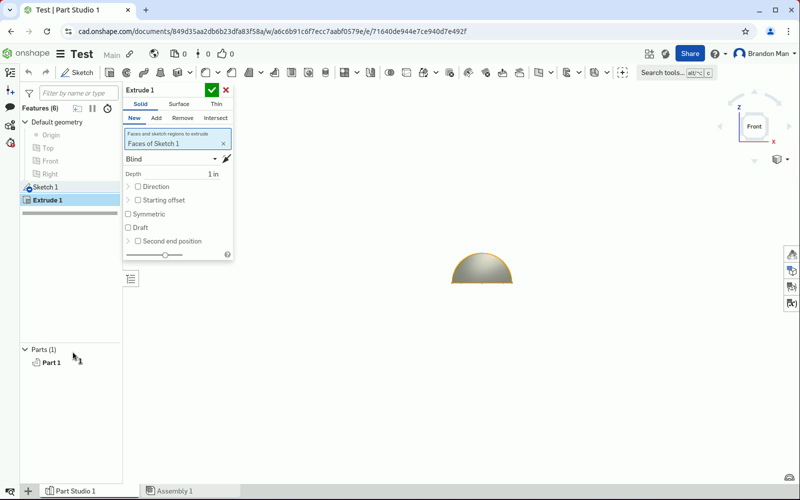
mouse_move(143, 106)
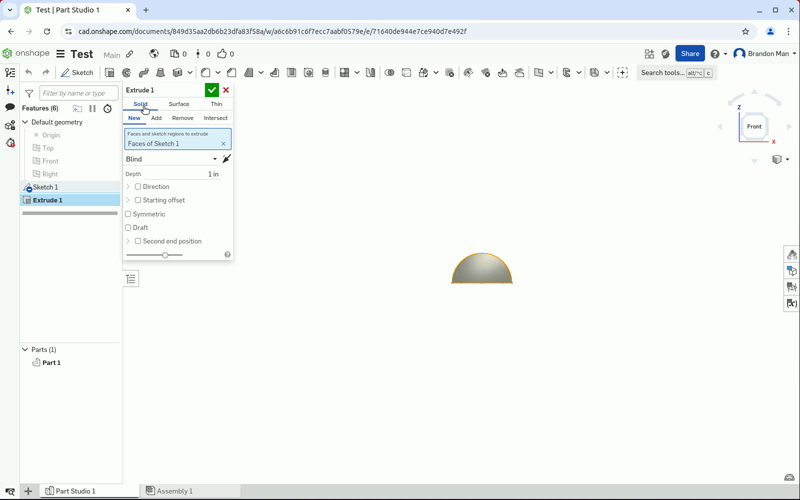
click(143, 106)
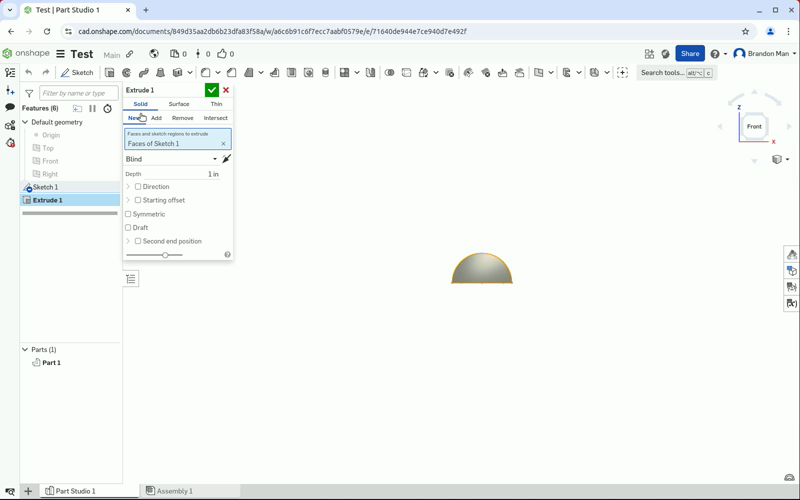
mouse_move(137, 120)
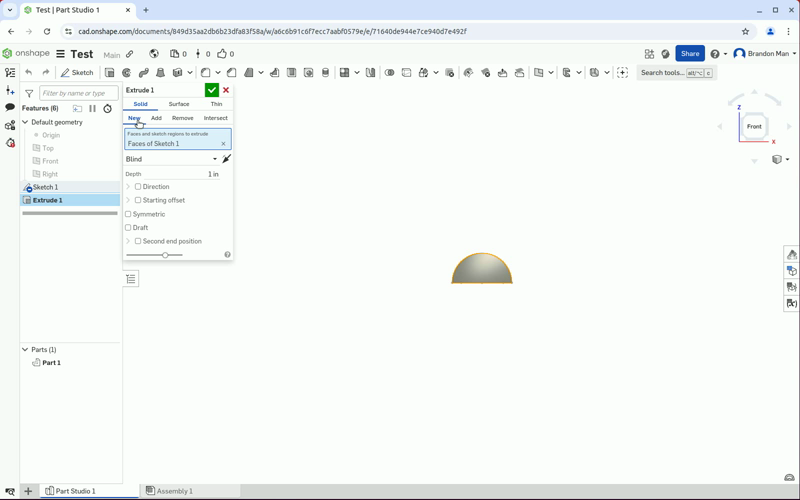
click(137, 120)
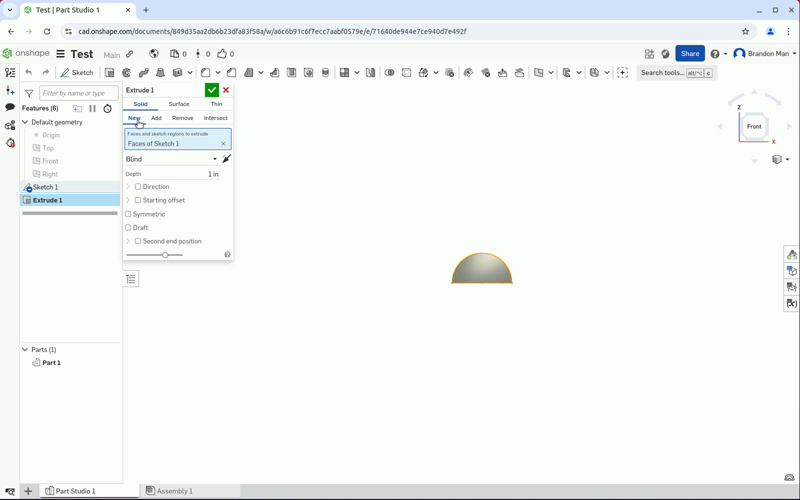
key(tab, 4)
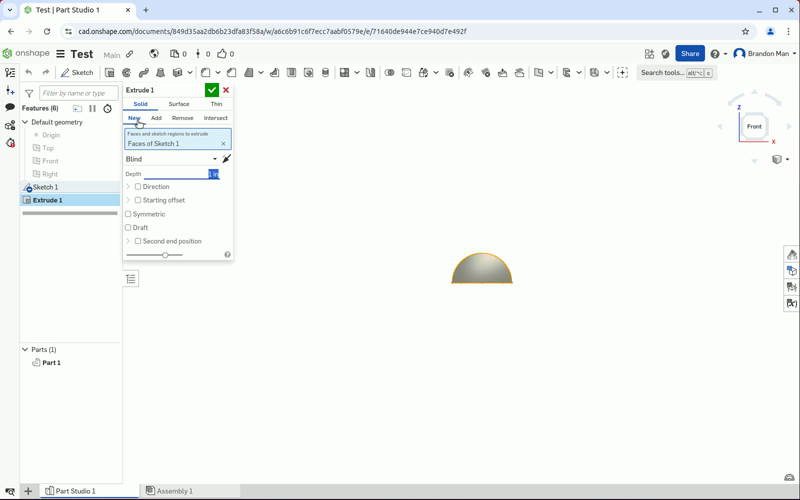
text(17.09)
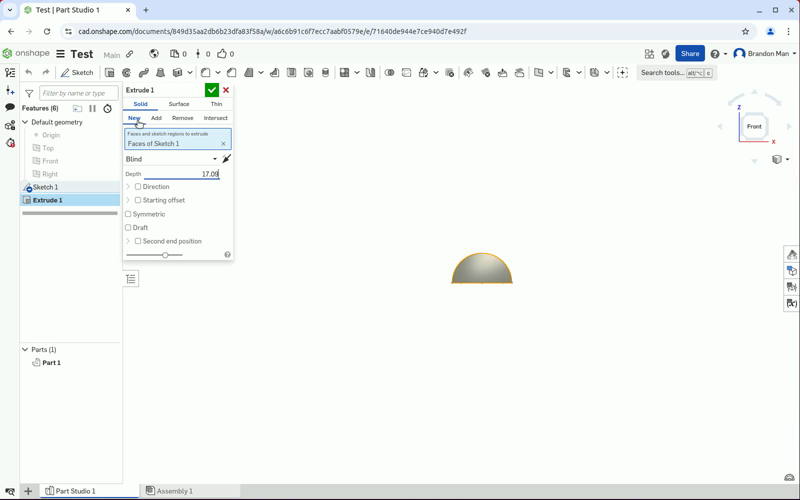
key(enter)
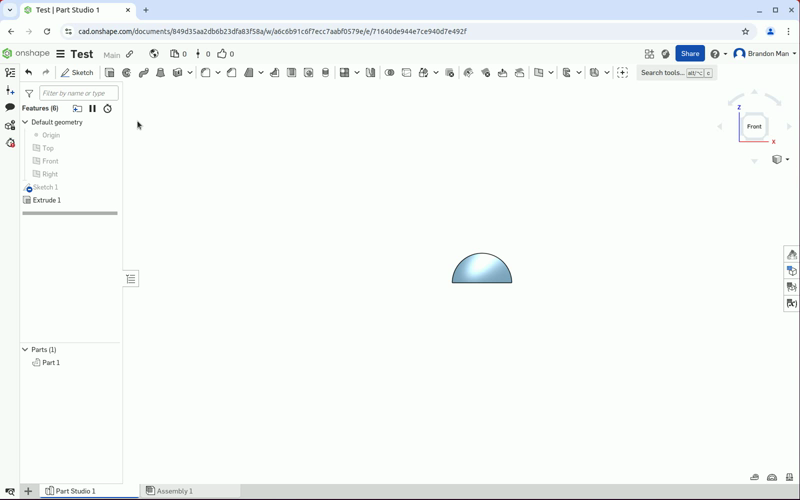
key(shift+h)
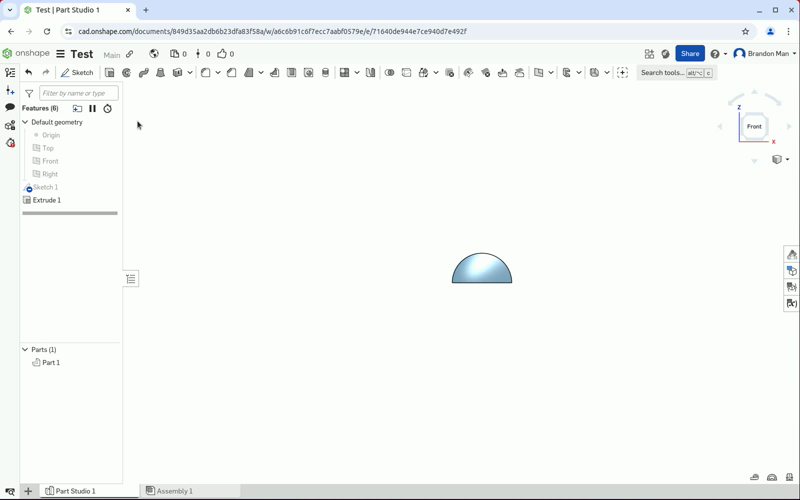
key(shift+h)
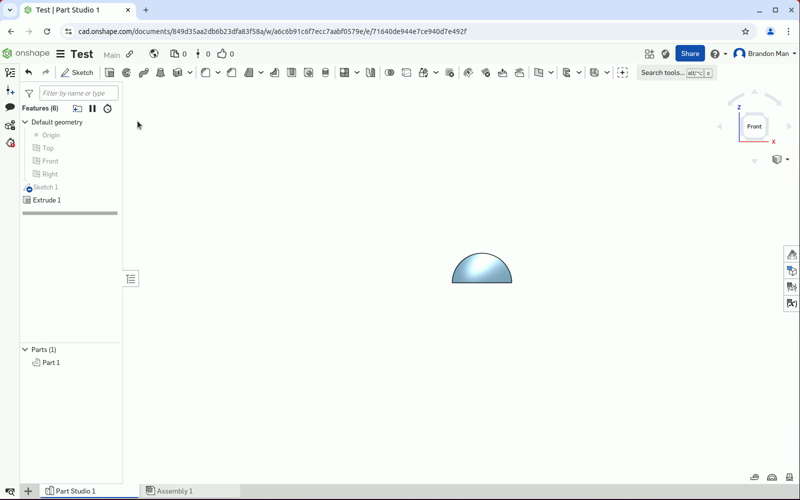
mouse_move(73, 189)
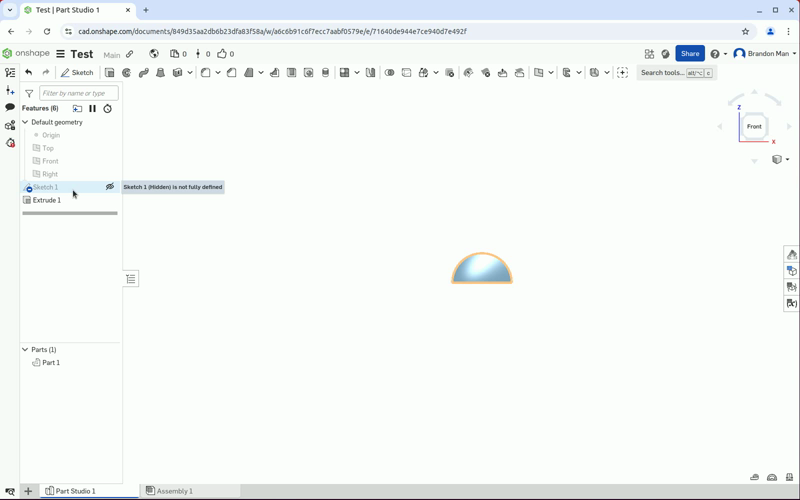
click(73, 189)
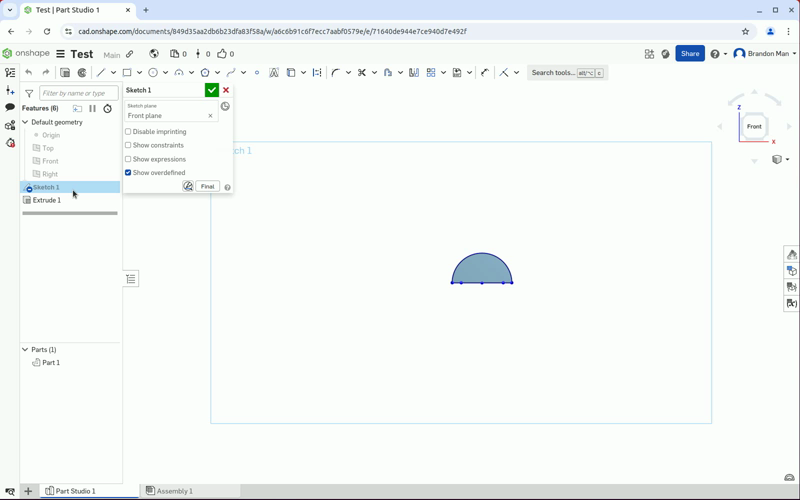
mouse_move(229, 92)
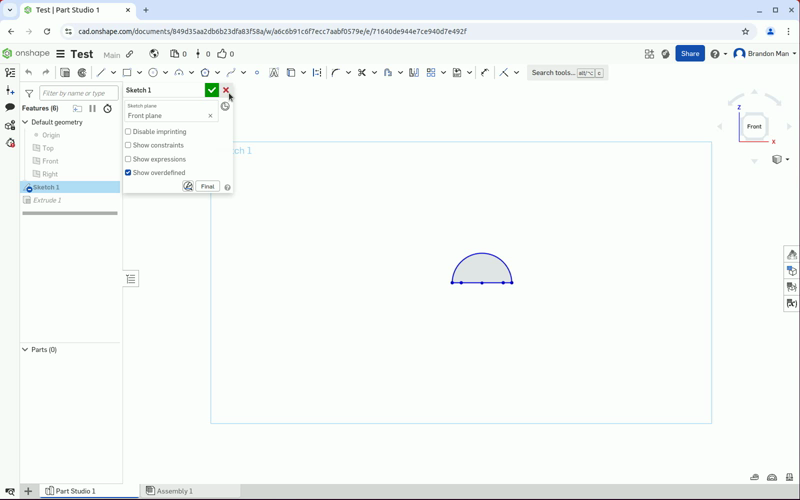
click(229, 92)
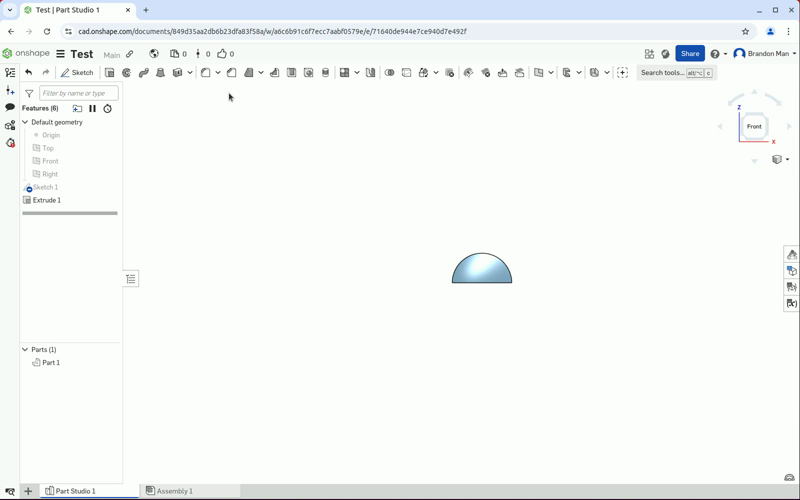
mouse_move(73, 352)
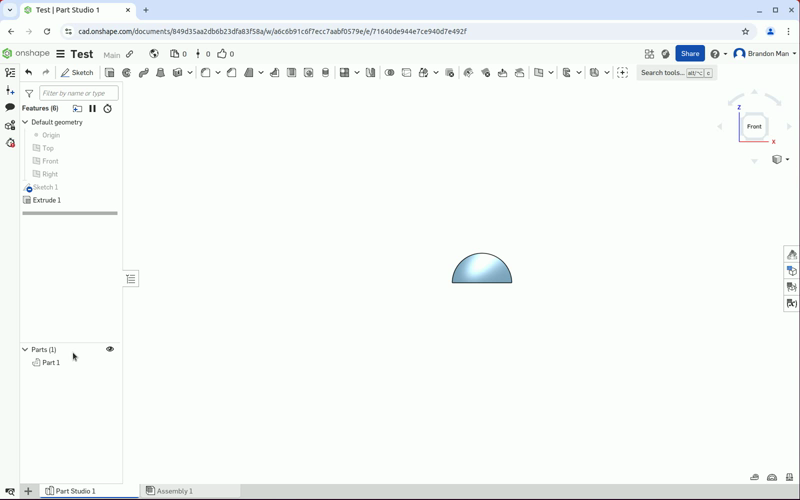
key(y)
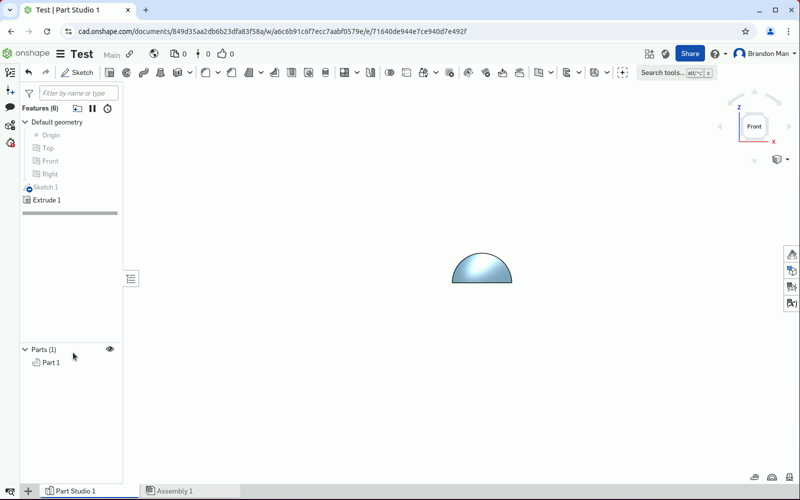
key(shift+p)
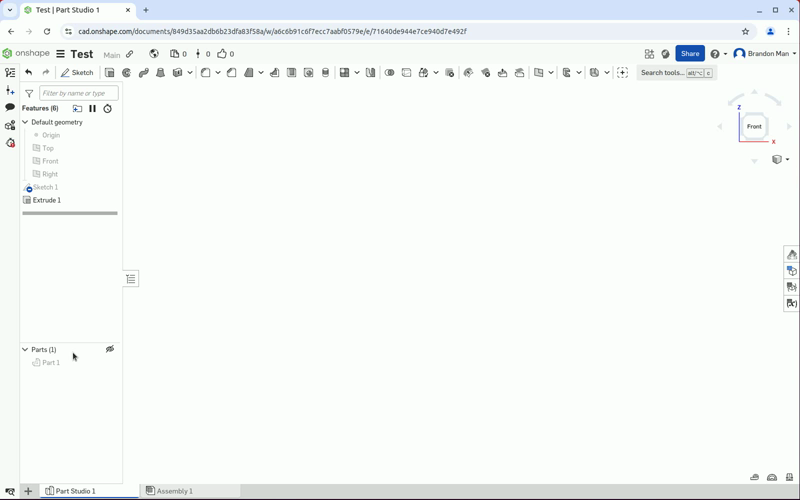
key(space)
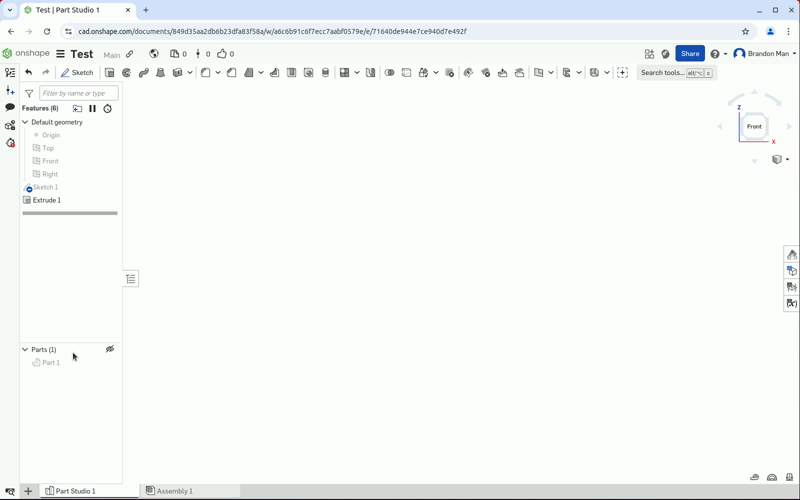
key_down(shift)
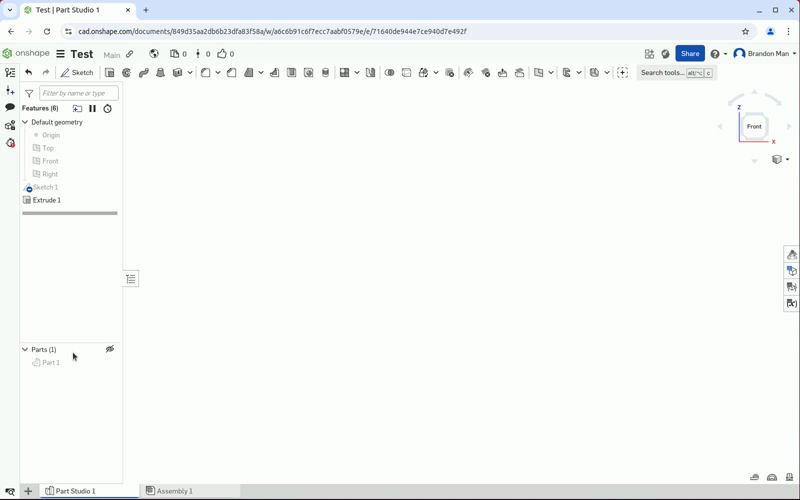
key(down)
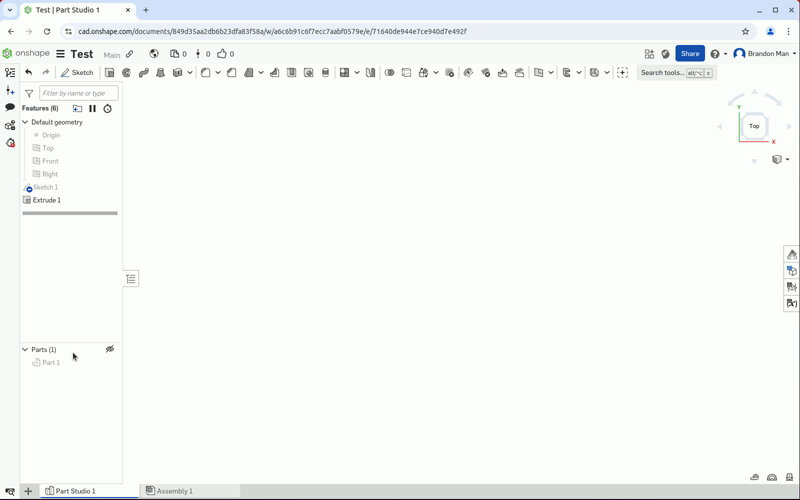
key_up(shift)
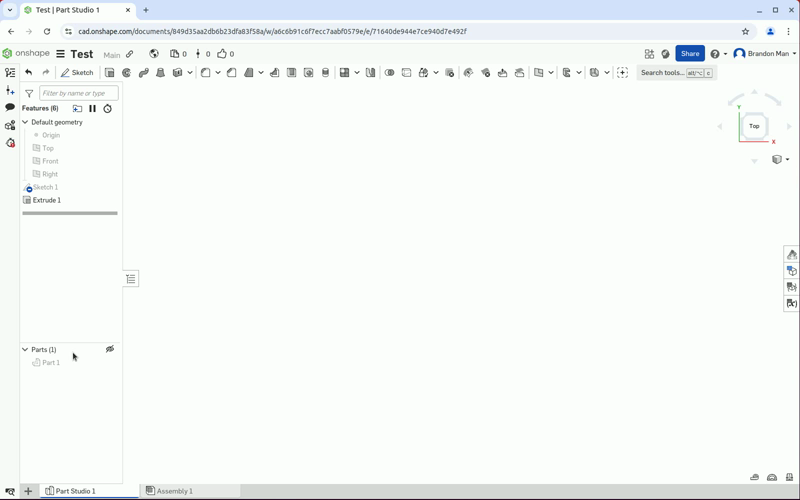
mouse_move(73, 352)
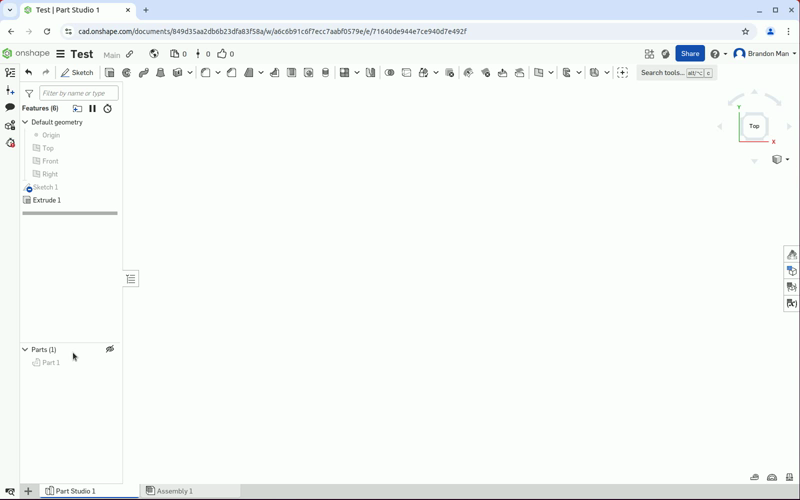
key(shift+y)
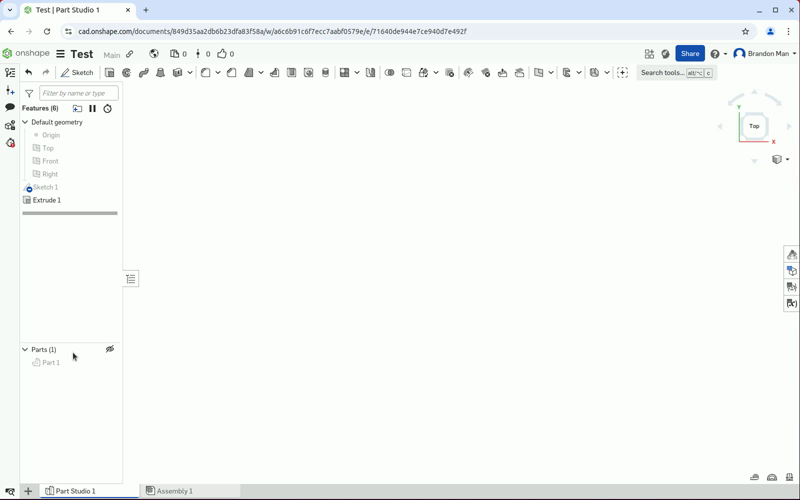
key(shift+s)
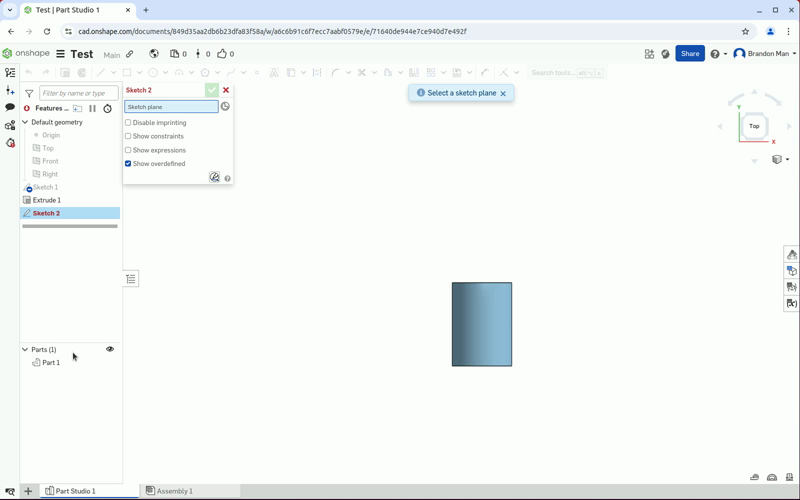
mouse_move(73, 150)
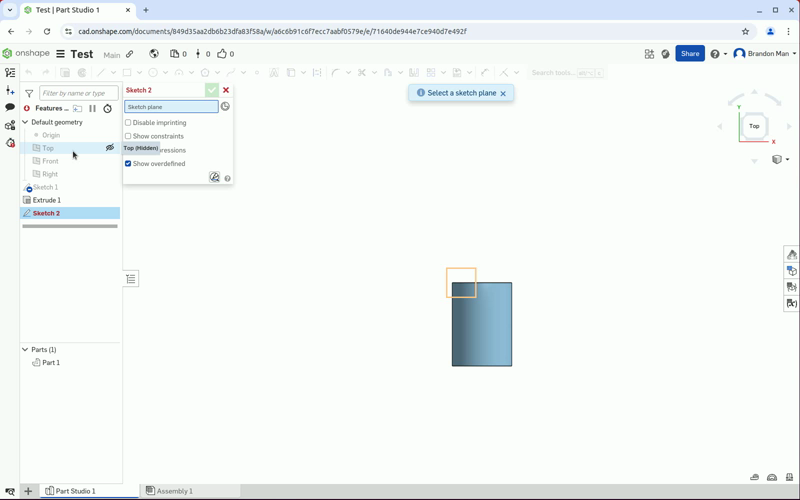
click(73, 150)
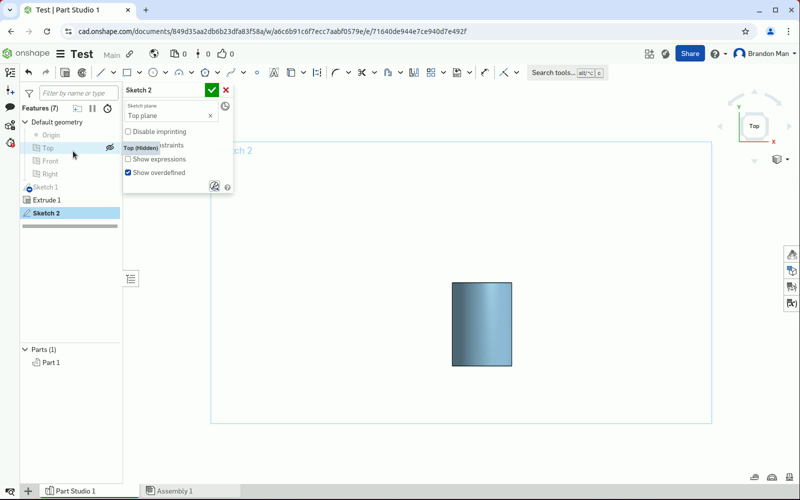
mouse_move(73, 352)
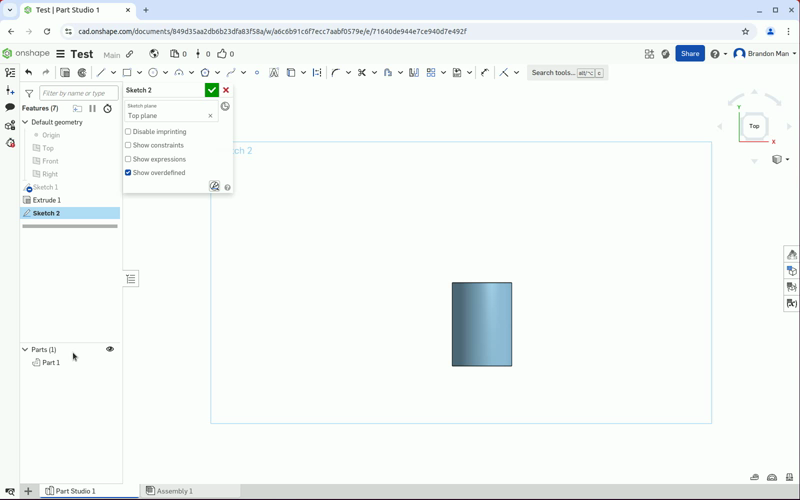
key(y)
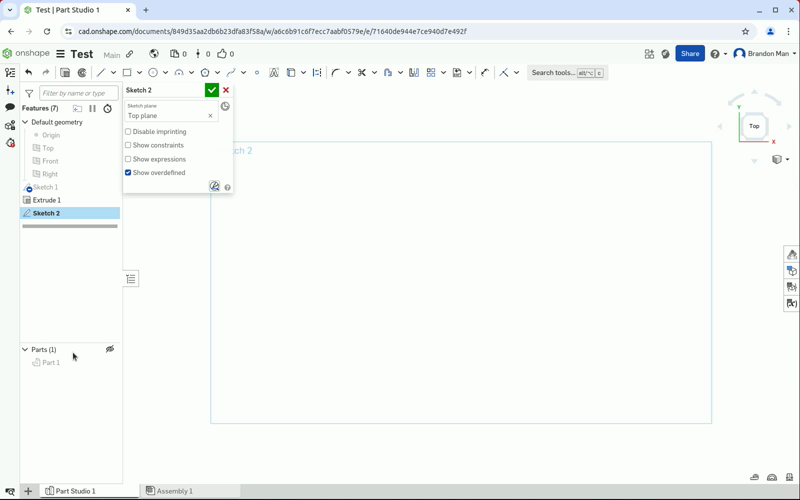
key(c)
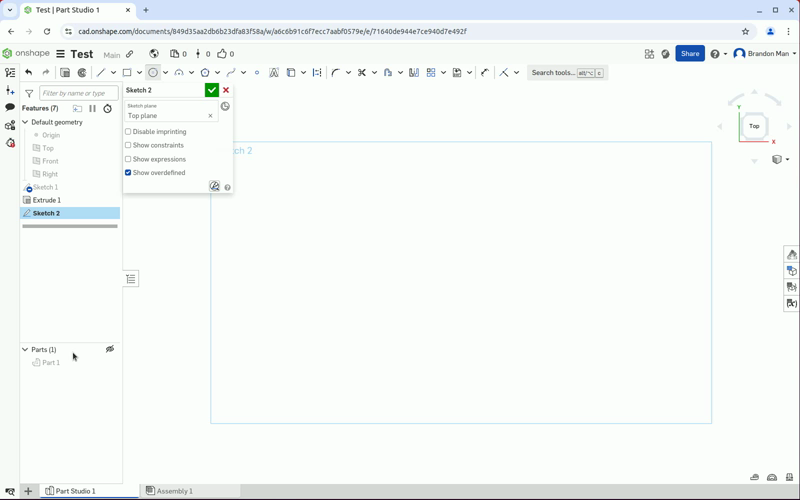
key_down(shift)
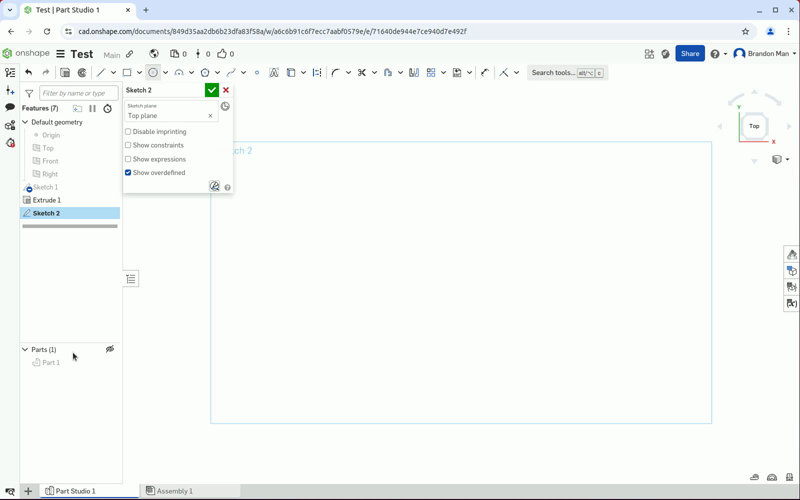
mouse_move(482, 237)
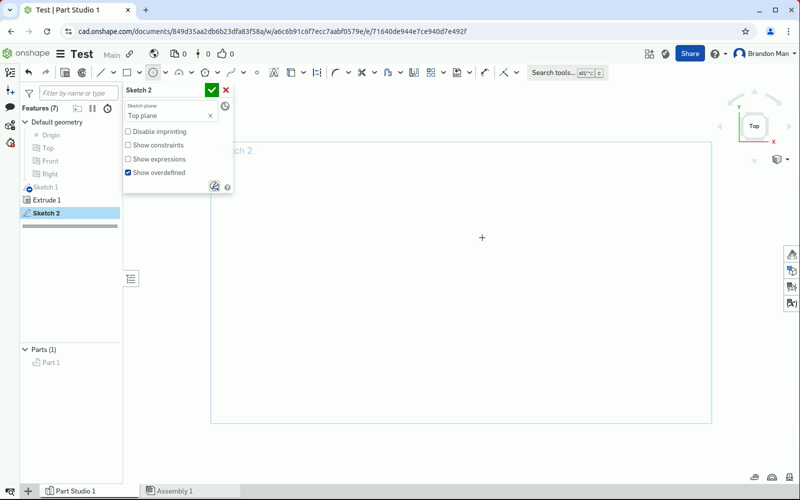
click(482, 237)
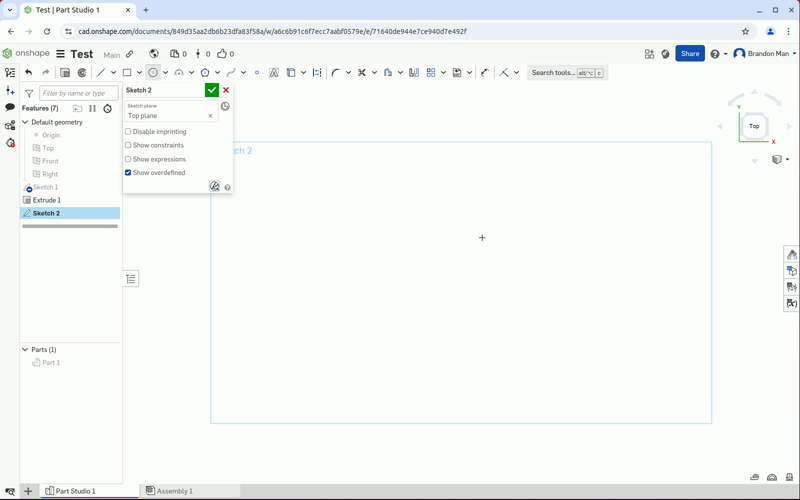
key_up(shift)
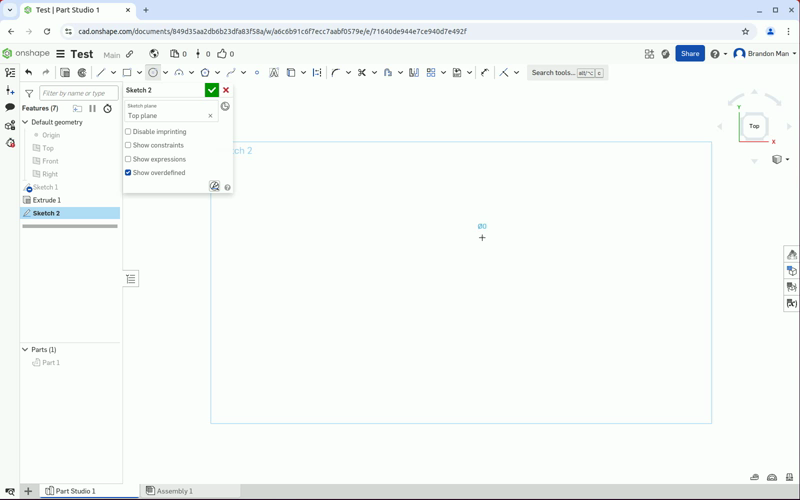
mouse_move(549, 237)
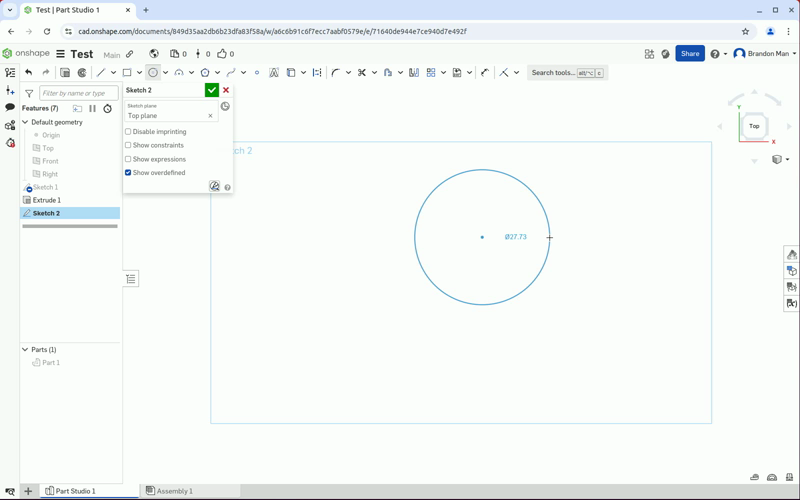
click(549, 237)
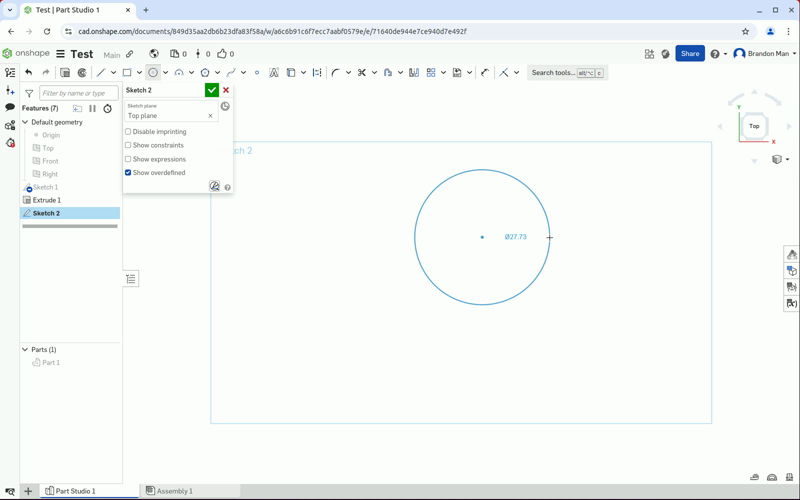
key(esc)
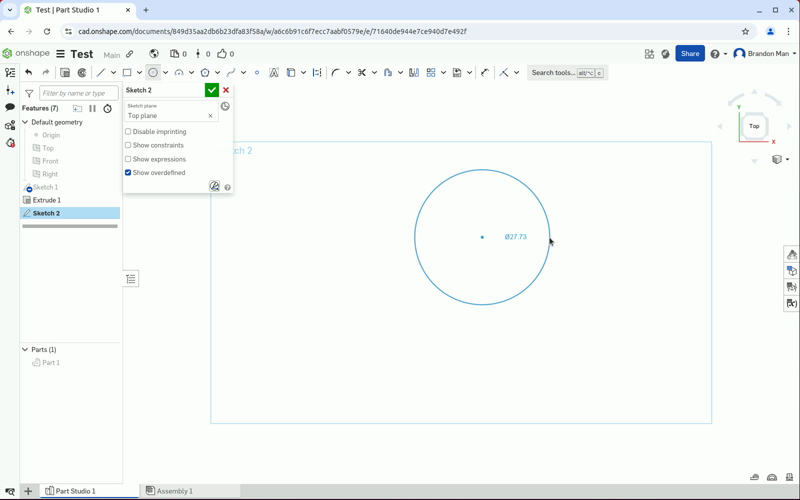
key(c)
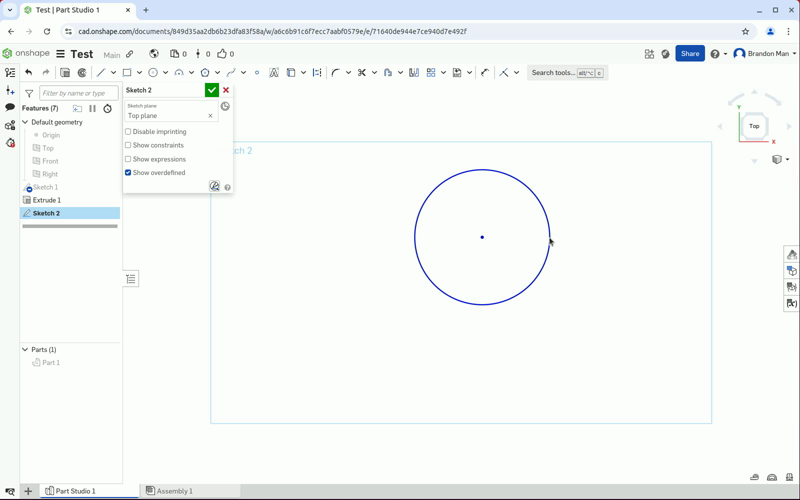
key_down(shift)
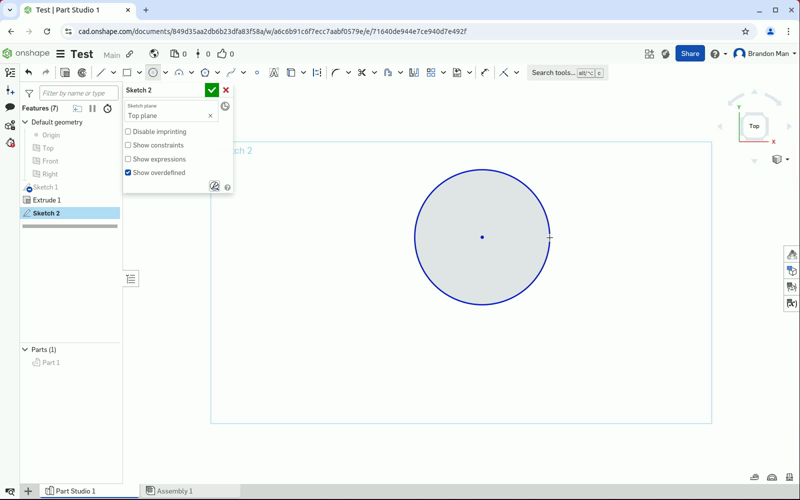
mouse_move(482, 237)
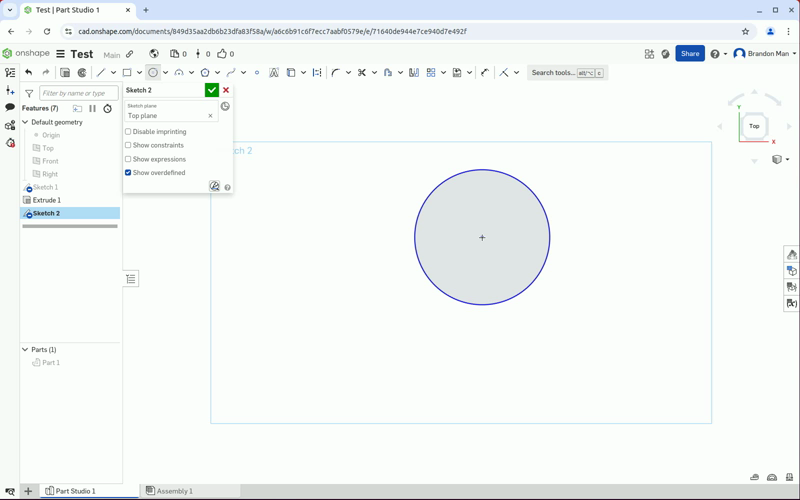
click(482, 237)
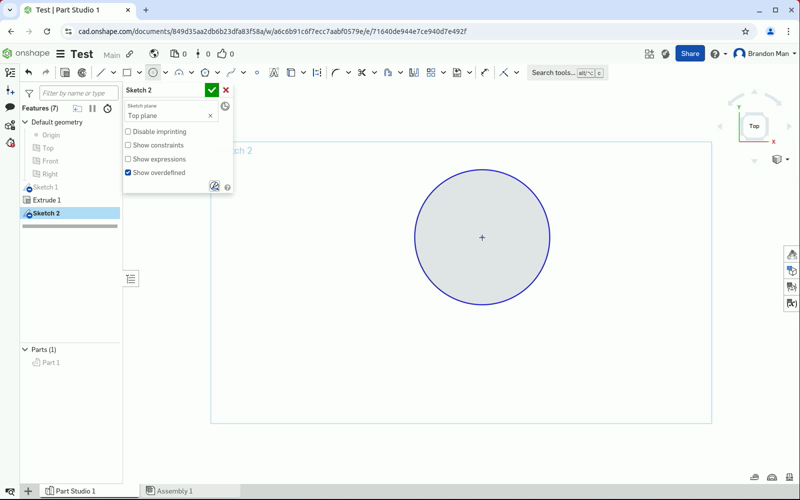
key_up(shift)
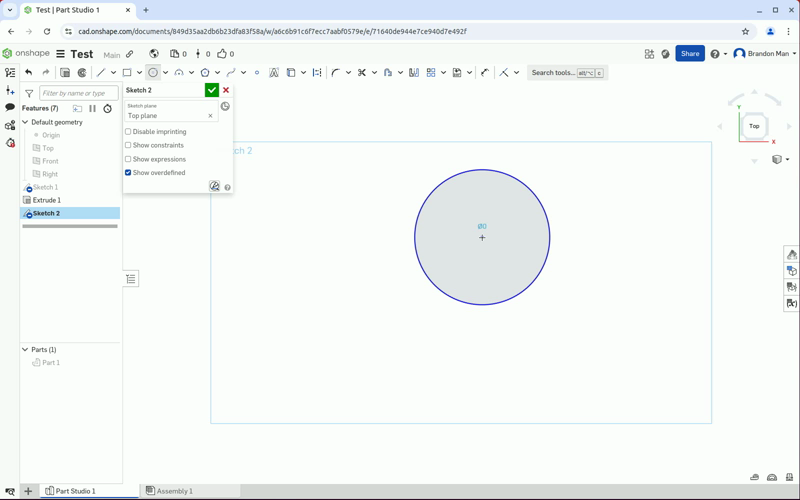
mouse_move(528, 237)
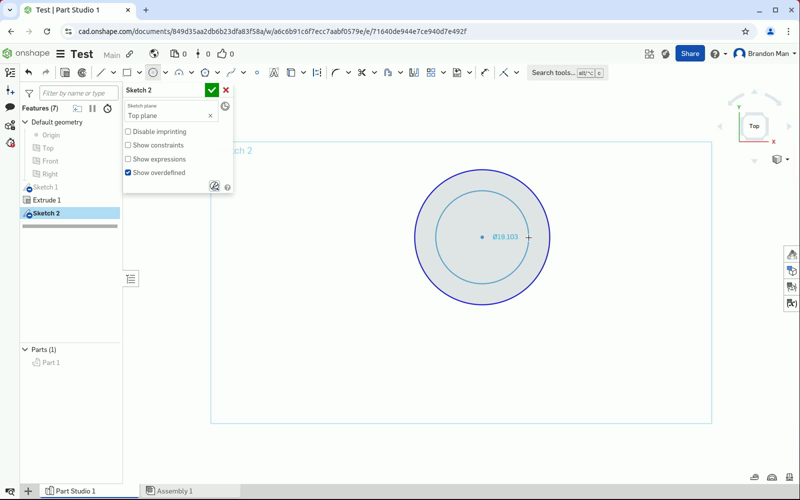
click(528, 237)
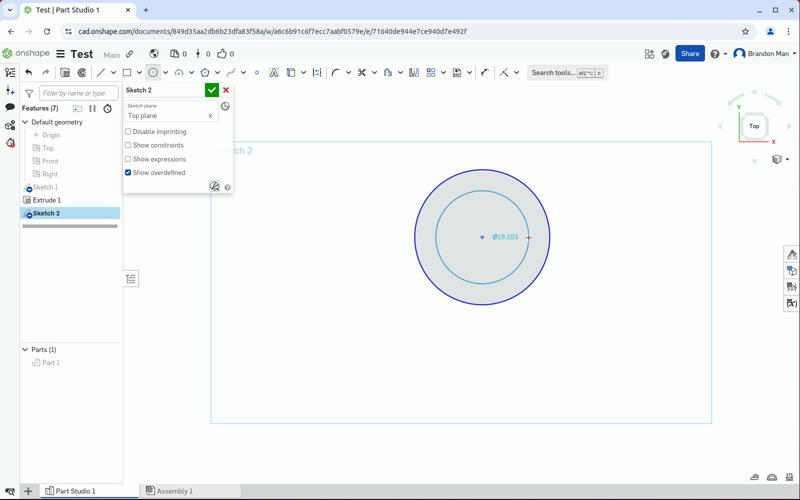
key(esc)
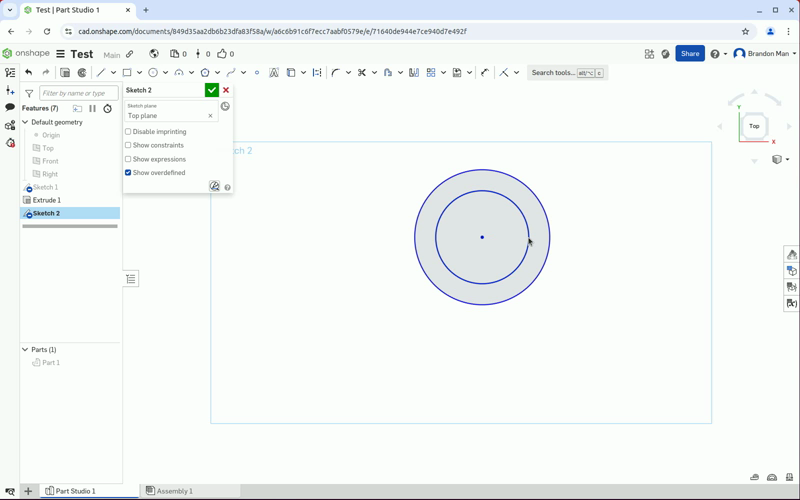
mouse_move(539, 222)
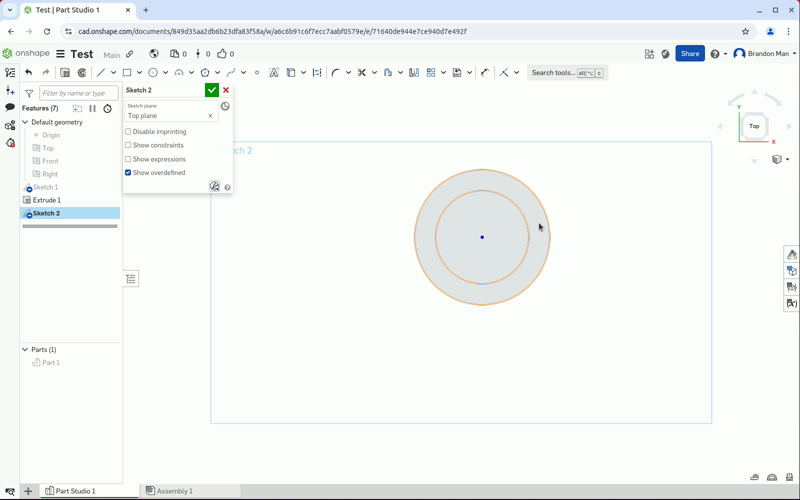
click(539, 222)
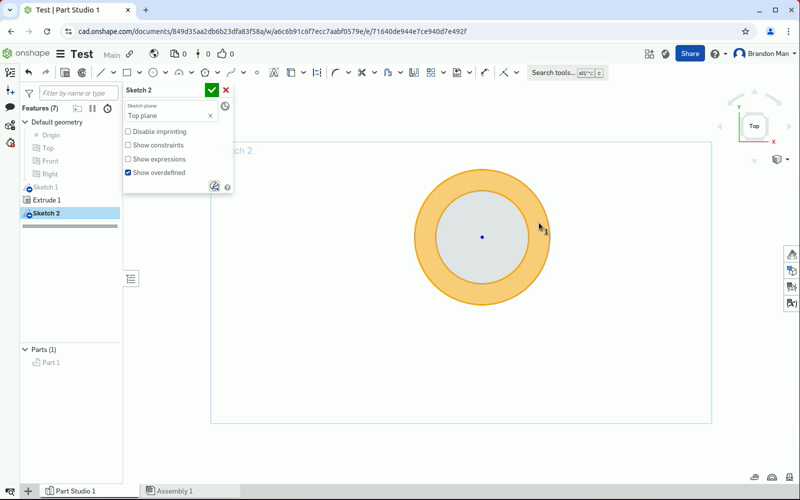
mouse_move(73, 352)
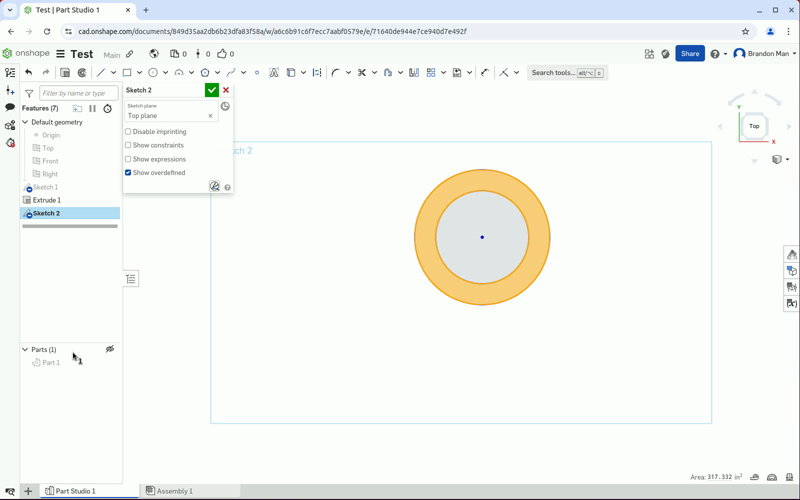
key(shift+y)
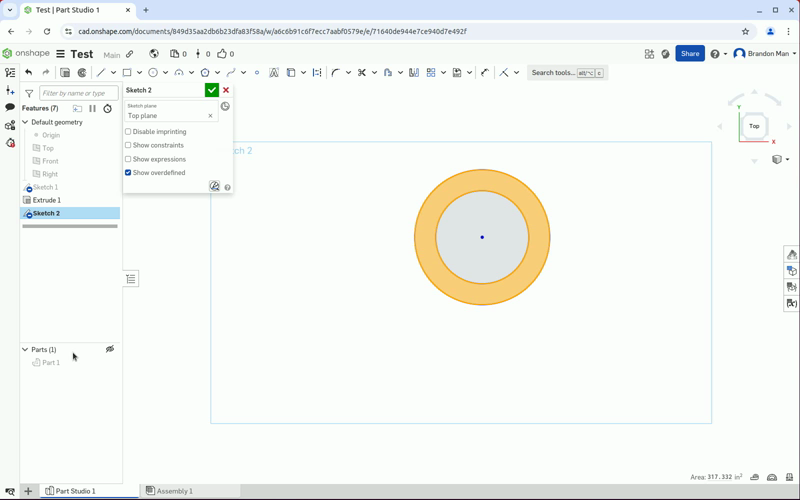
key(shift+e)
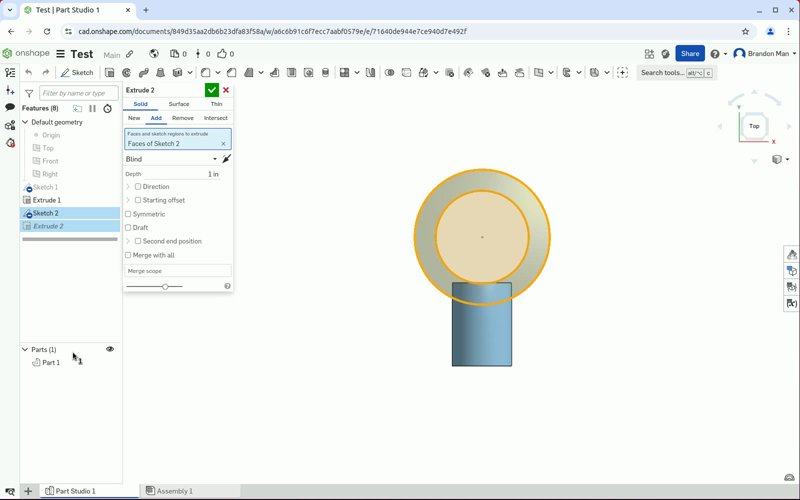
mouse_move(143, 106)
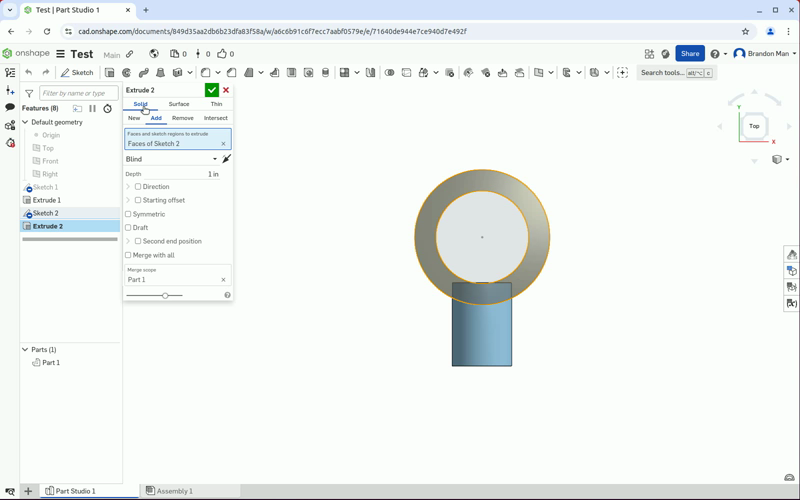
click(143, 106)
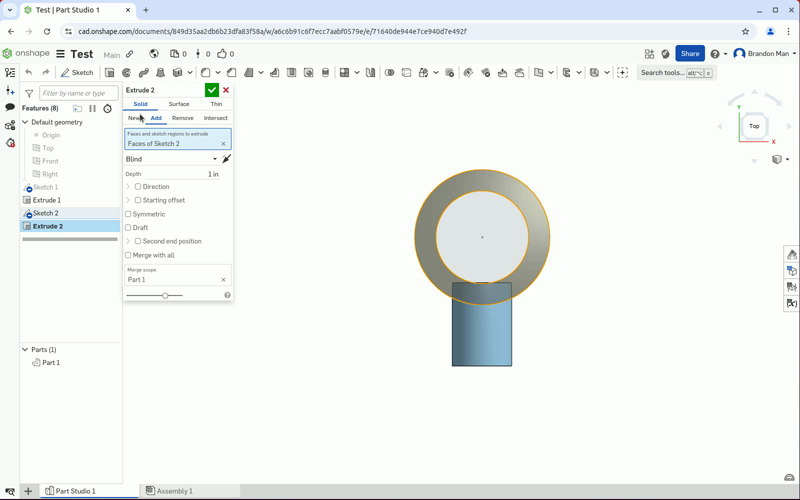
mouse_move(137, 120)
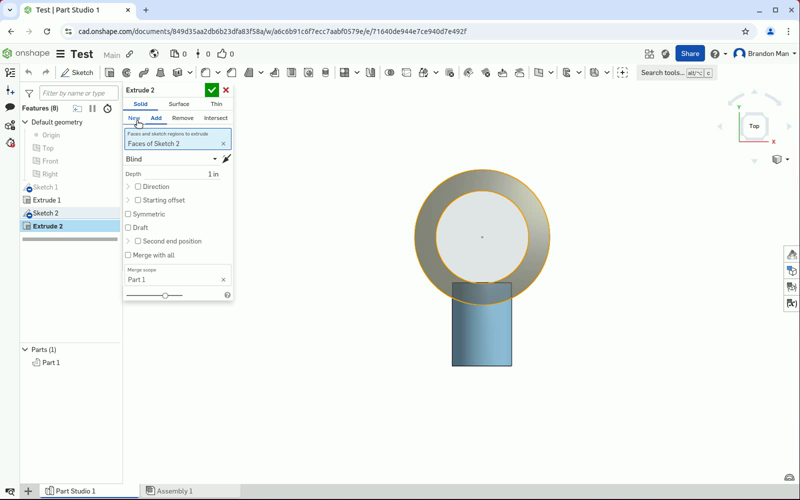
click(137, 120)
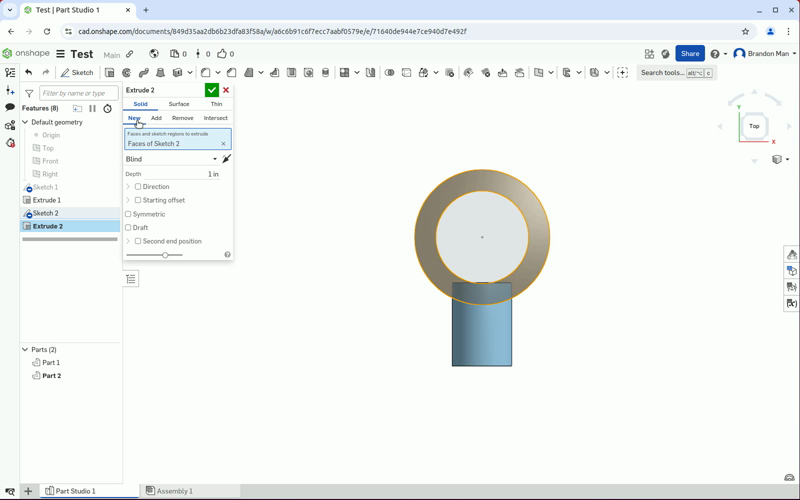
key(tab, 4)
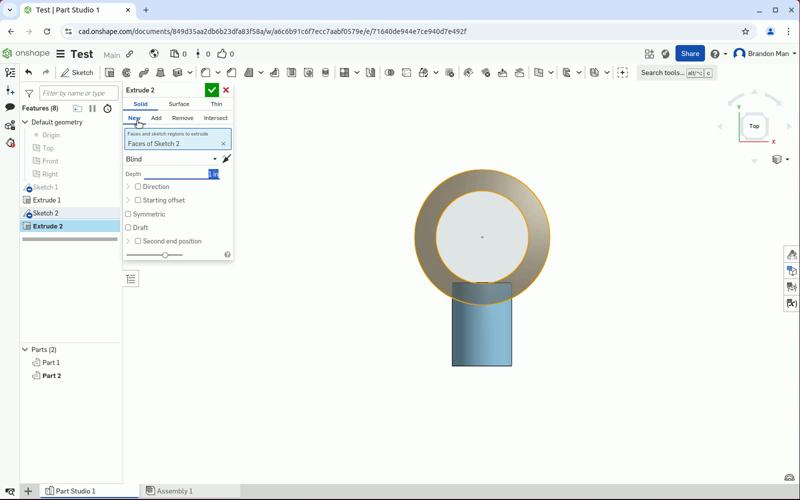
text(6.018)
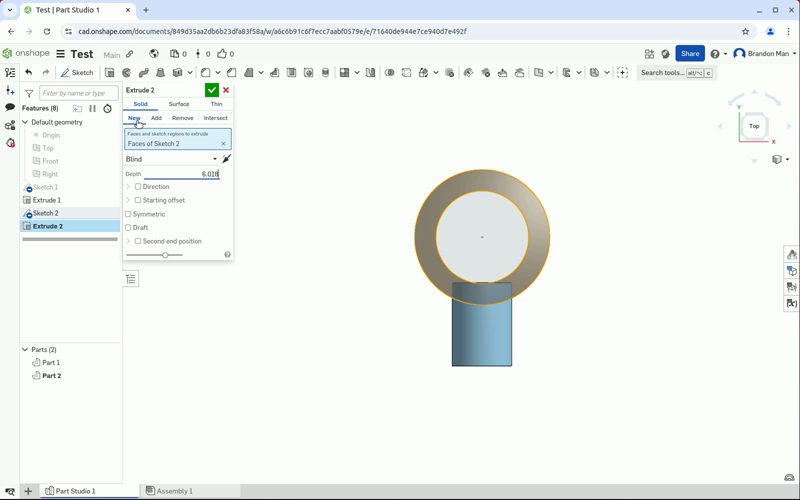
key(enter)
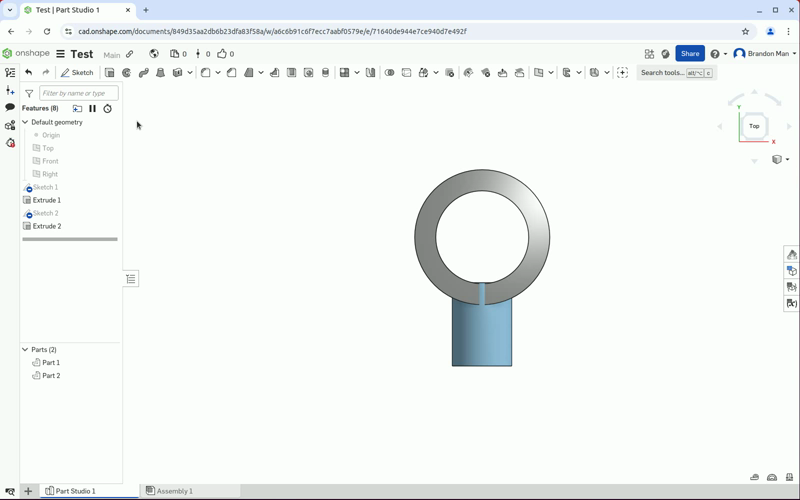
key(shift+h)
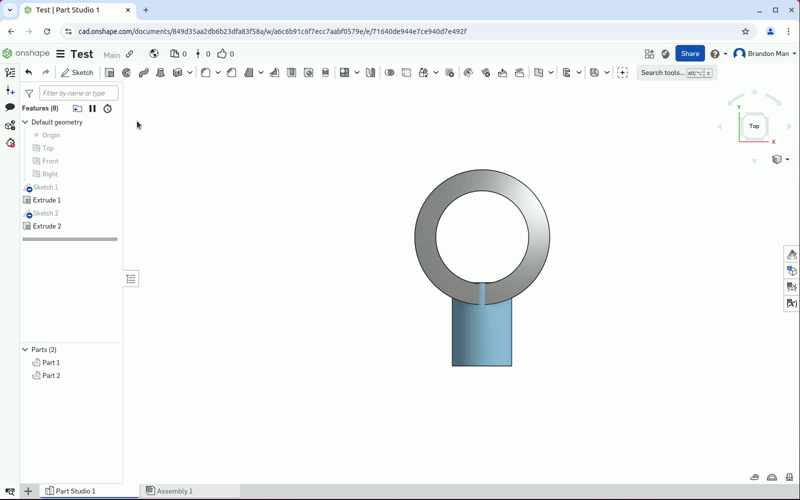
key(shift+h)
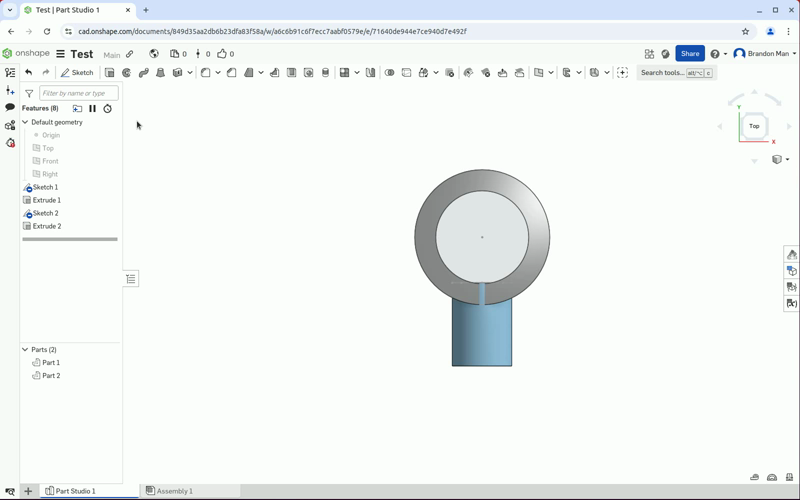
key(shift+7)
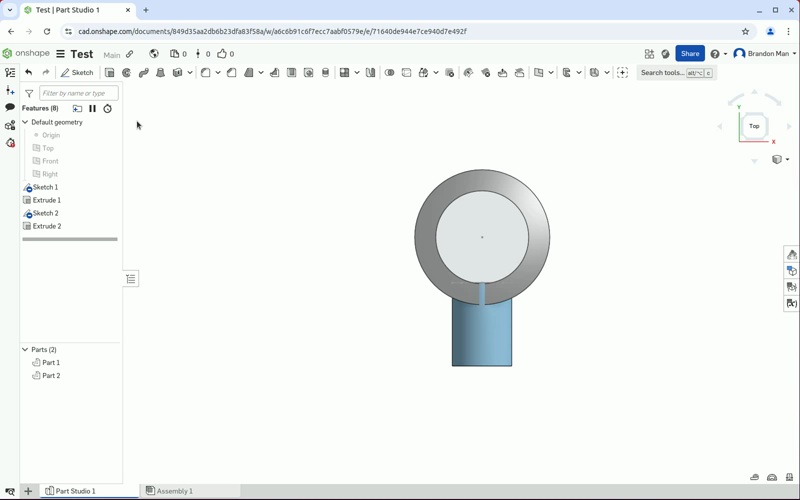
key(up, 3)
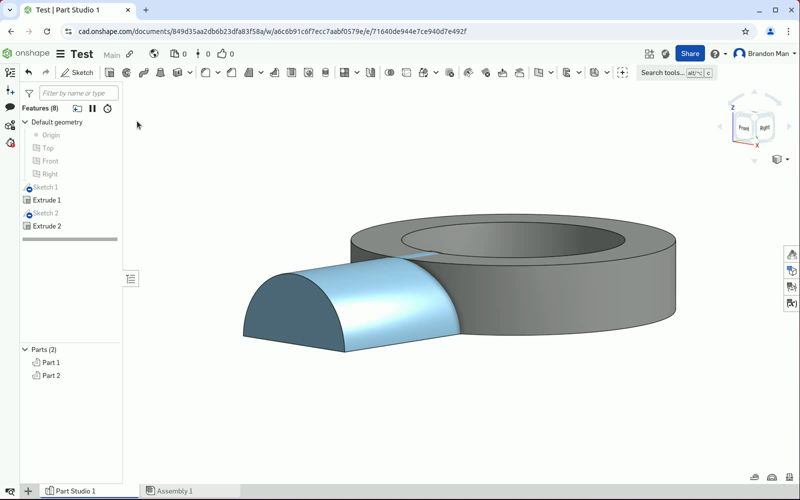
key(left, 3)
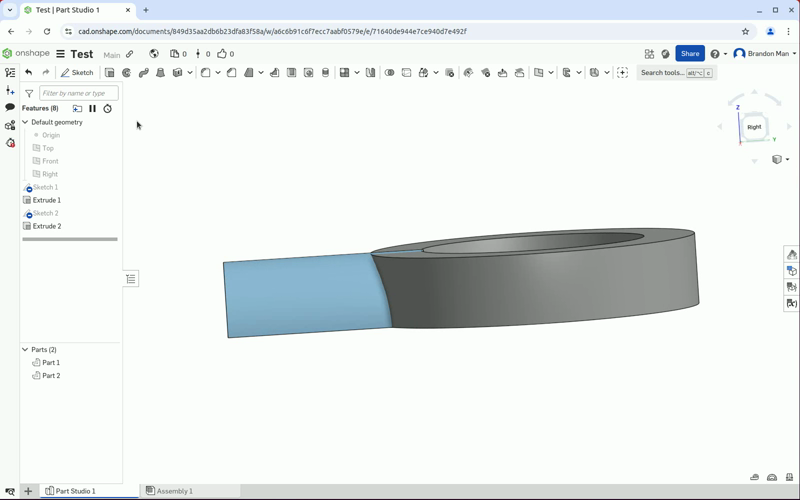
key(right, 3)
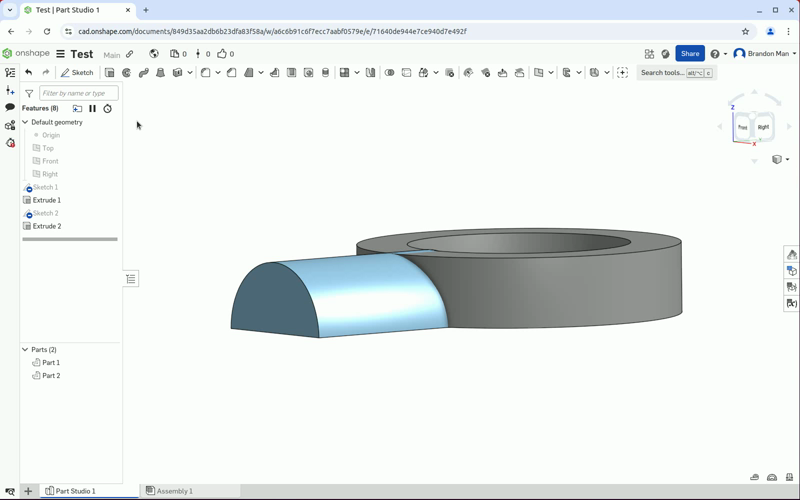
key(down, 3)
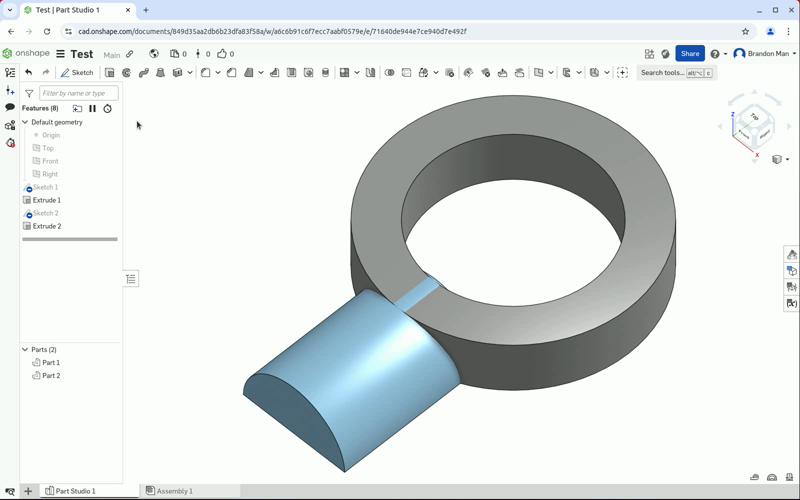
mouse_move(73, 189)
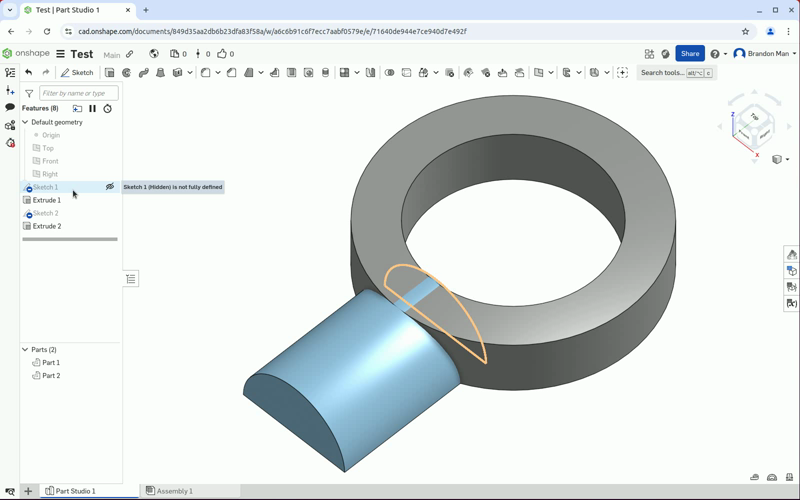
click(73, 189)